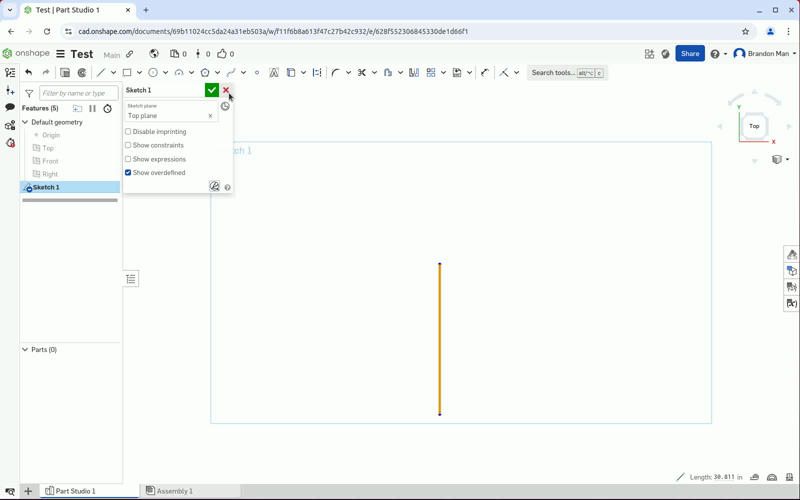
key(shift+h)
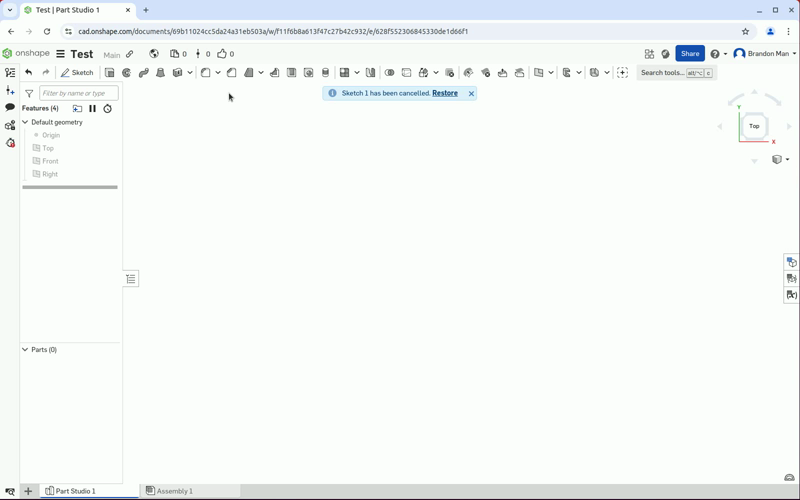
mouse_move(73, 352)
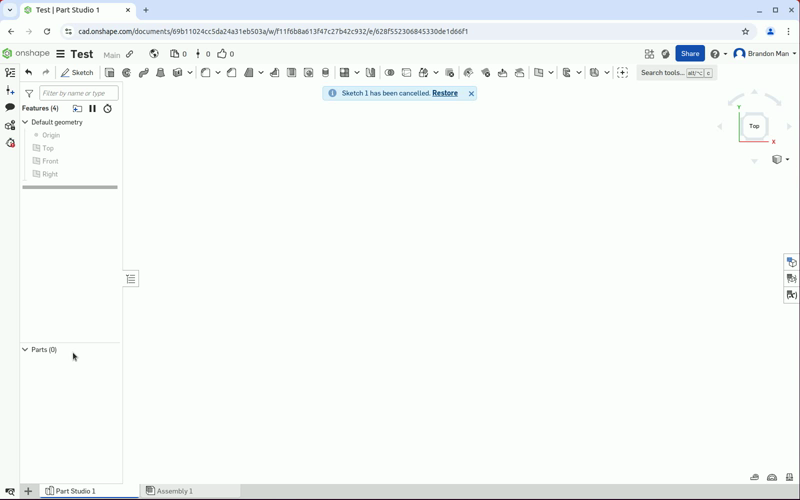
key(y)
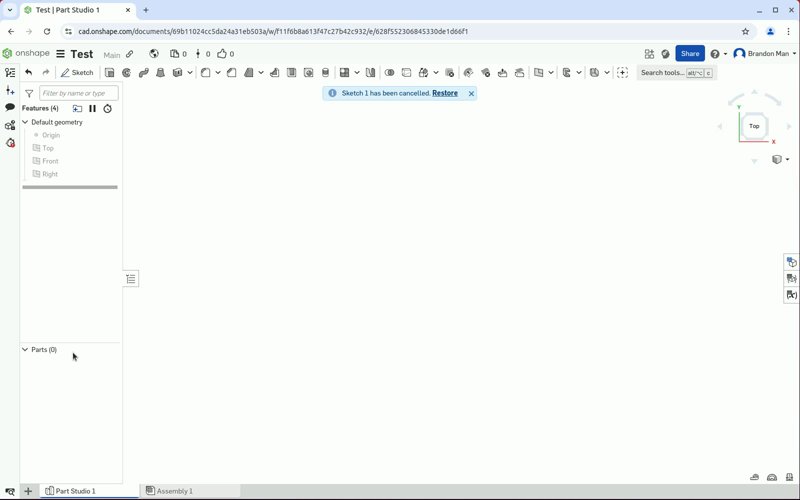
key(shift+p)
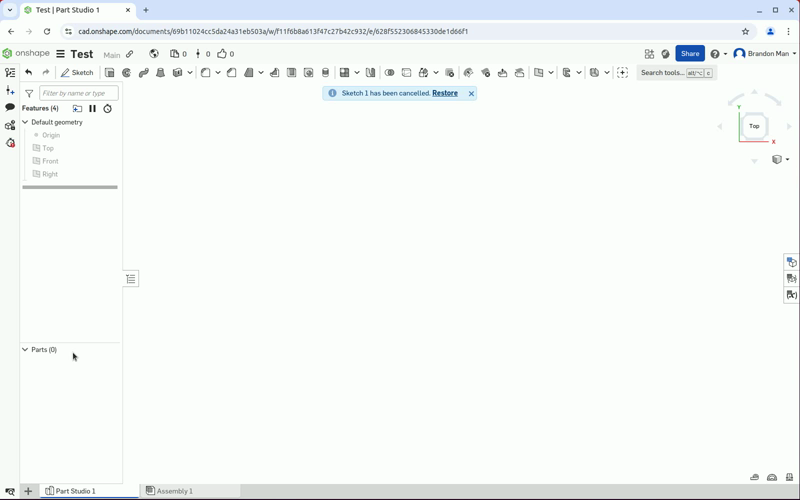
key(space)
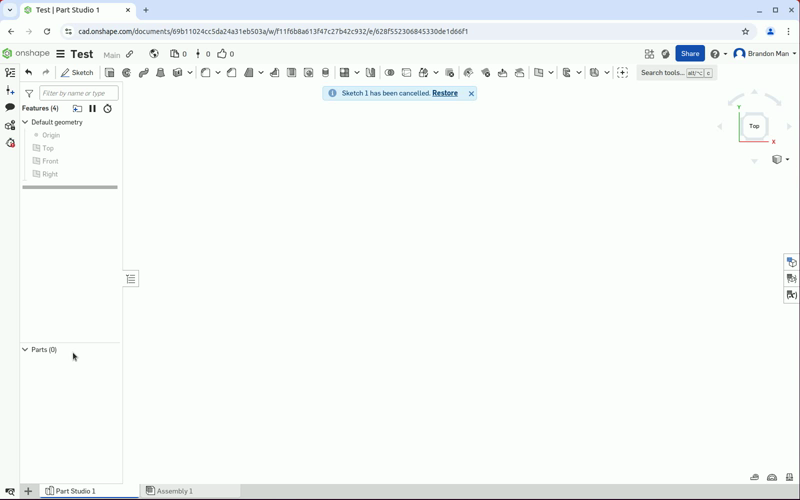
key_down(shift)
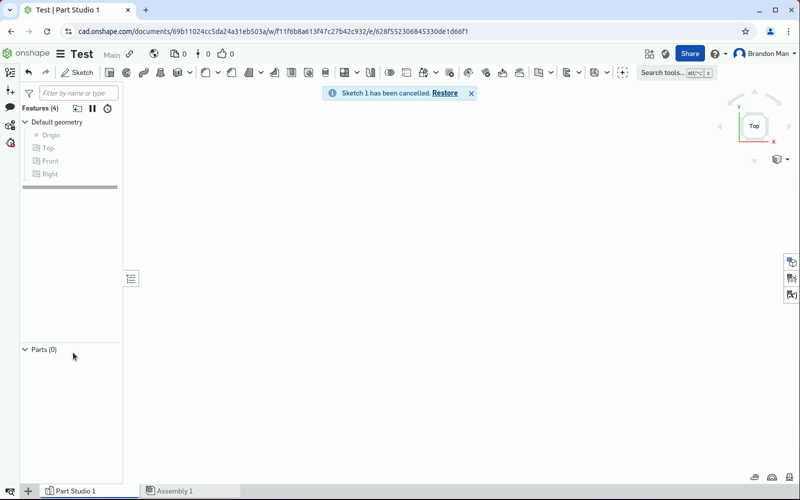
key(up)
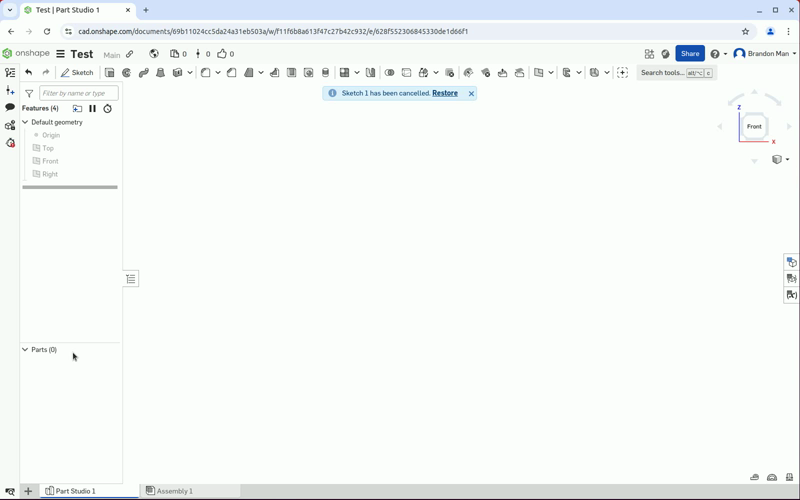
key_up(shift)
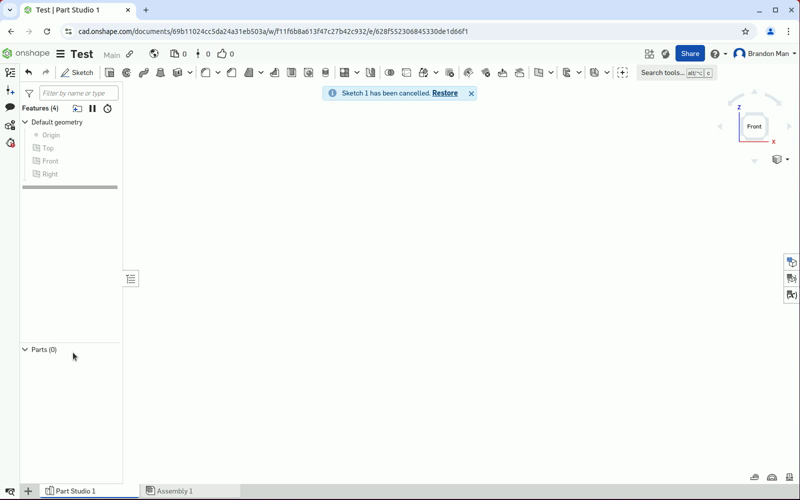
mouse_move(73, 352)
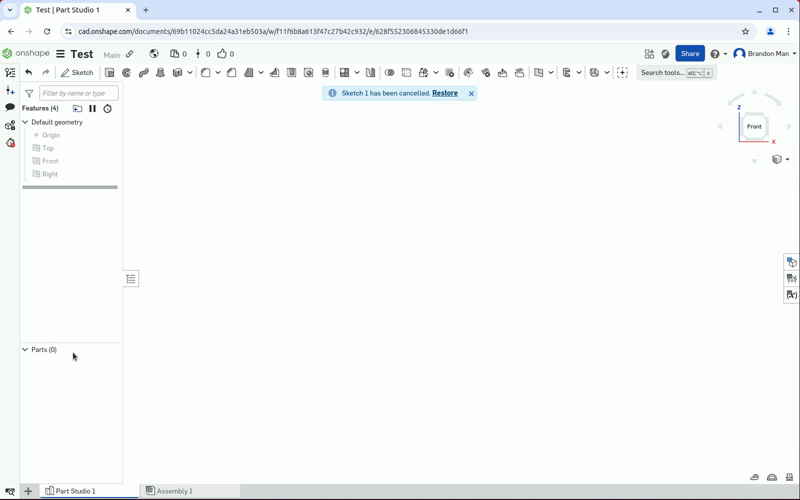
key(shift+y)
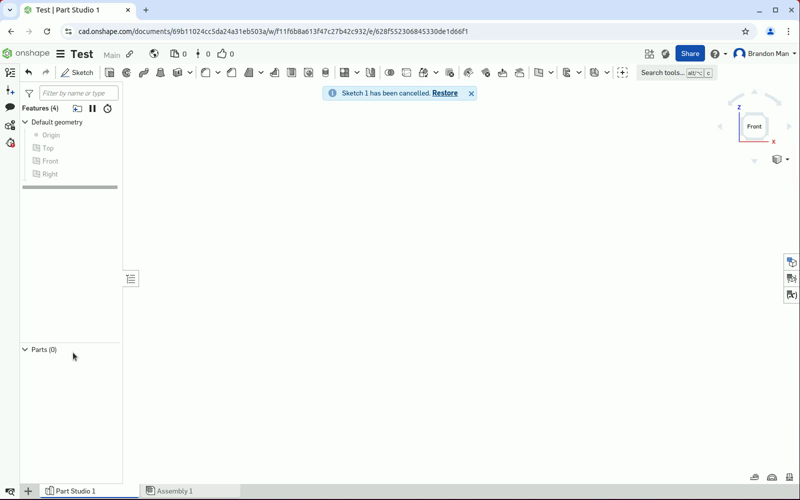
key(shift+s)
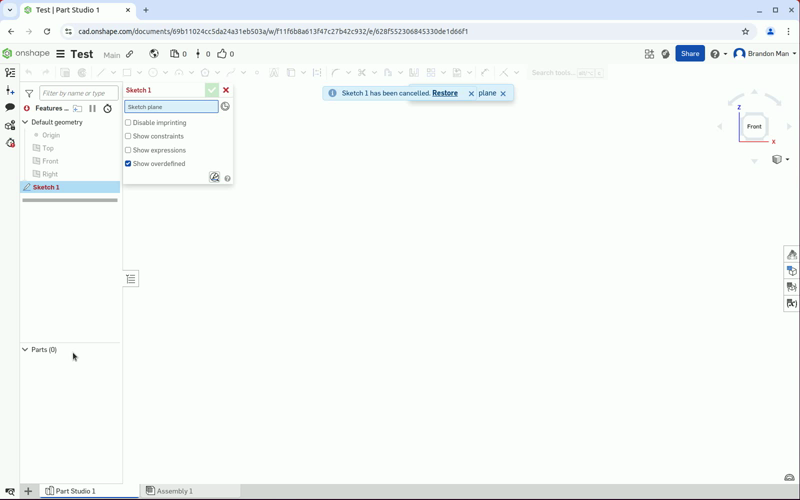
mouse_move(73, 163)
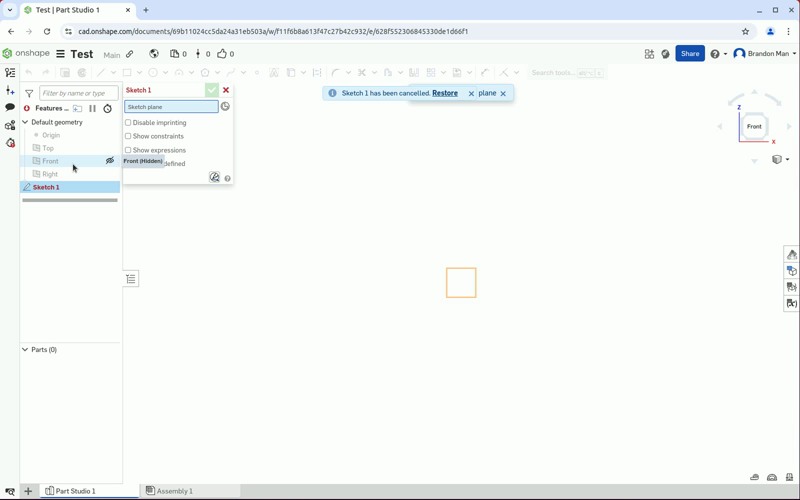
click(73, 163)
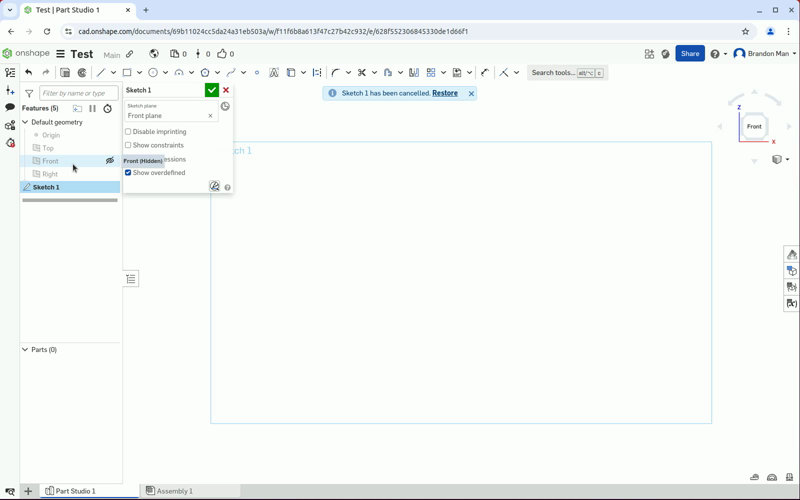
mouse_move(73, 352)
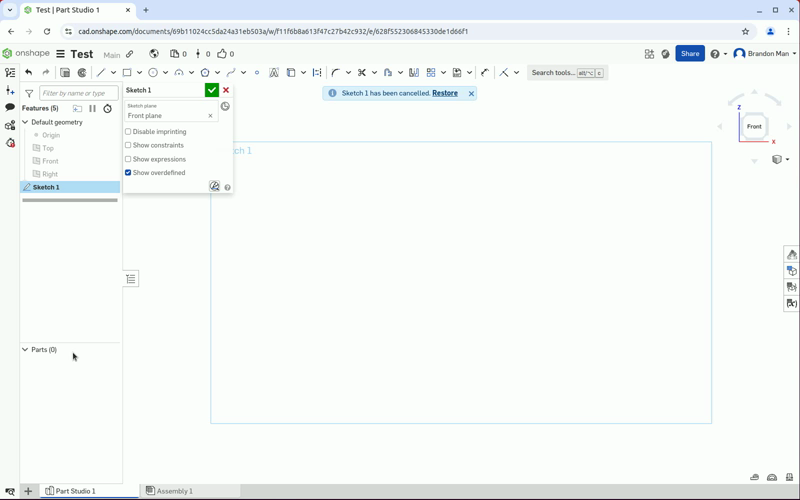
key(y)
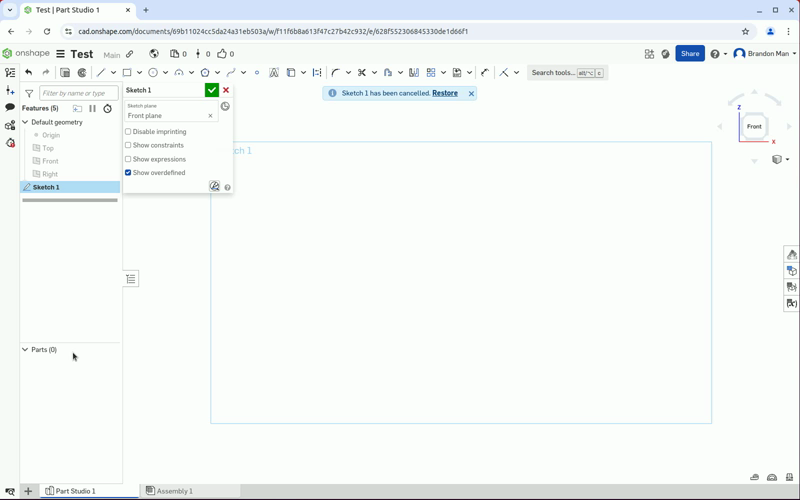
key(c)
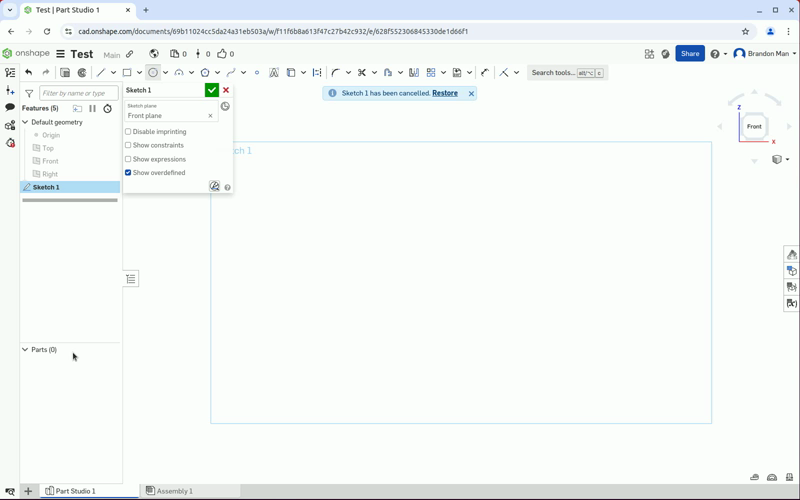
key_down(shift)
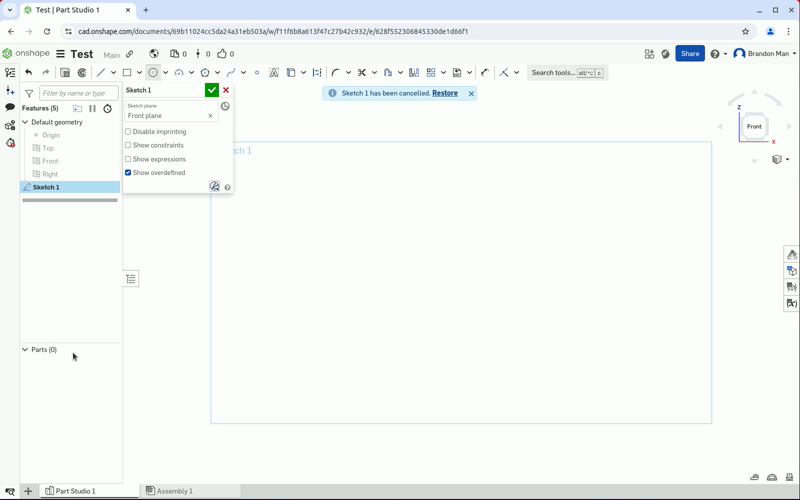
mouse_move(440, 251)
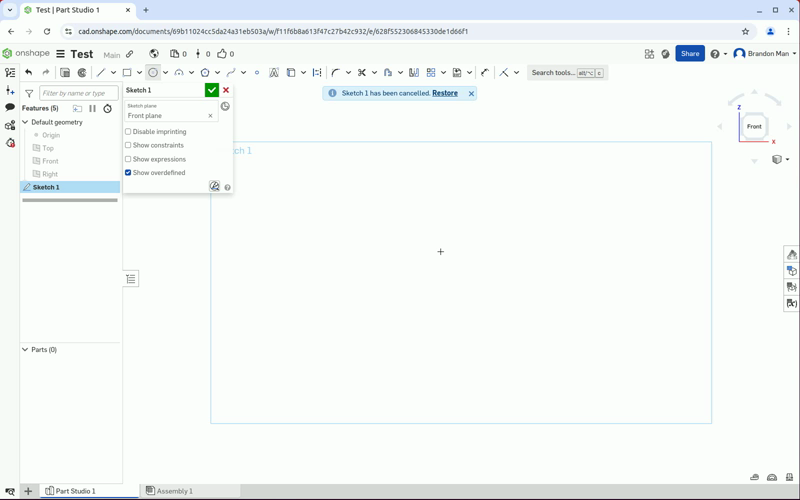
click(440, 251)
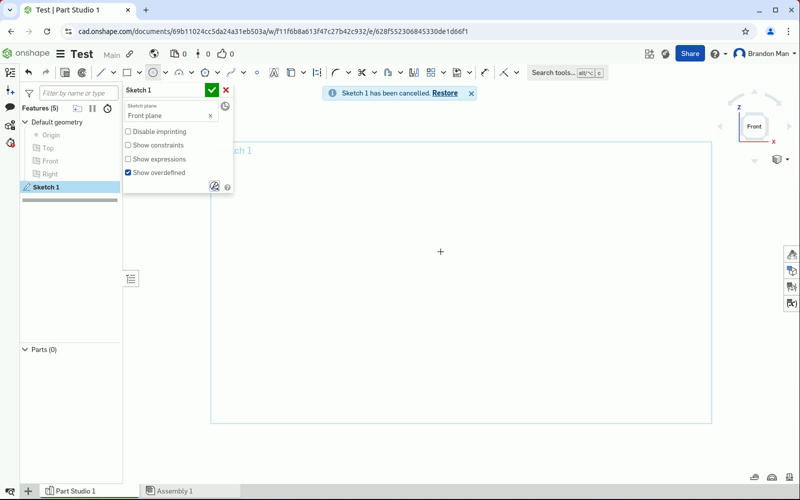
key_up(shift)
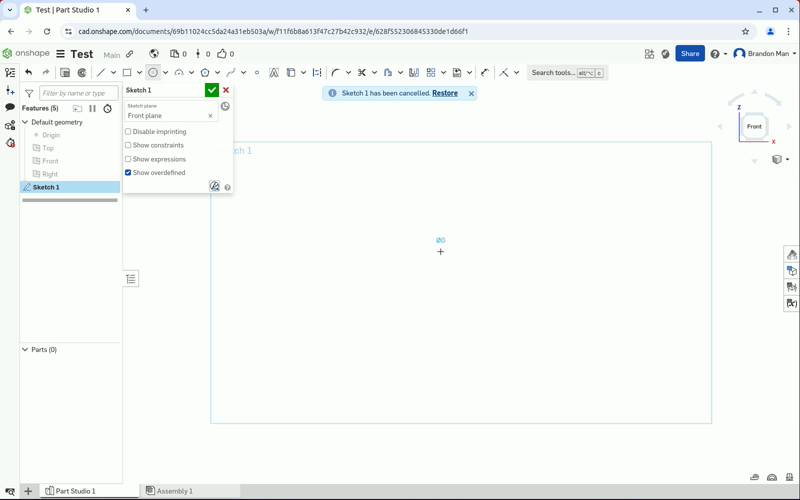
mouse_move(462, 251)
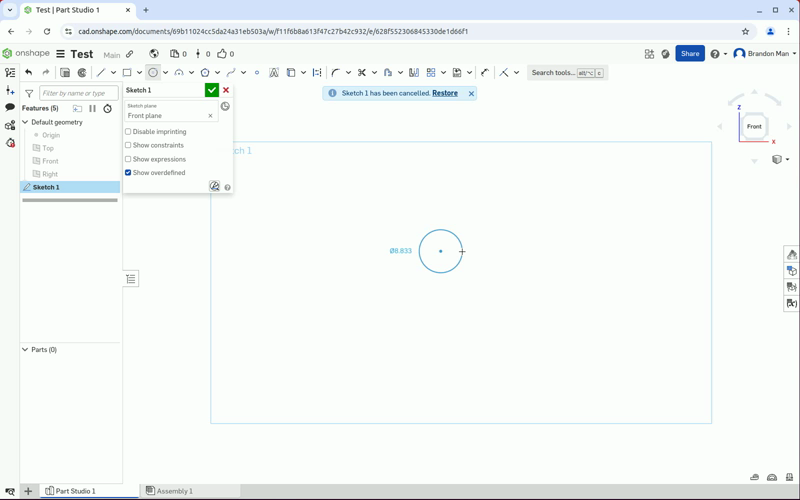
click(462, 251)
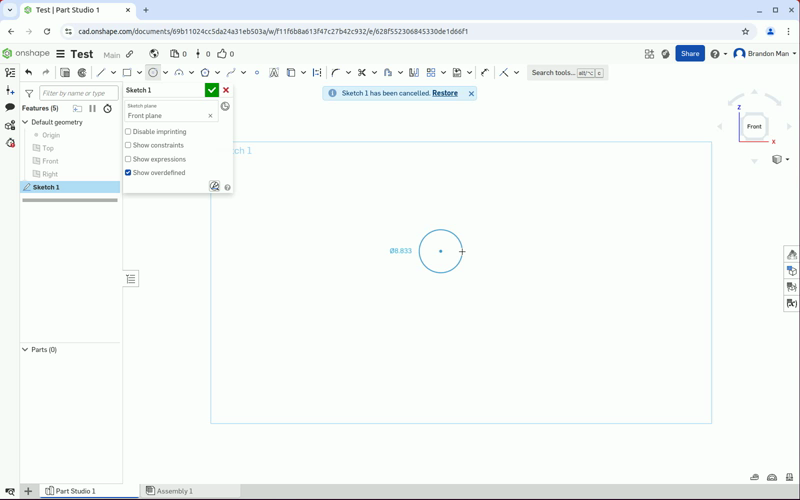
key(esc)
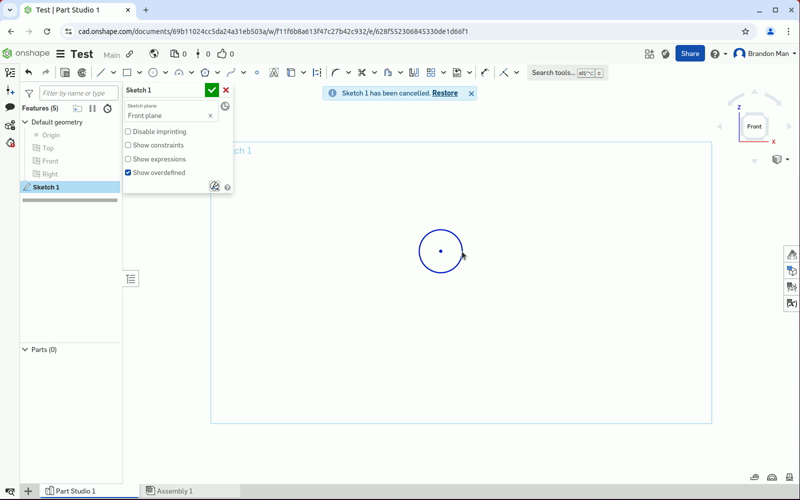
mouse_move(448, 251)
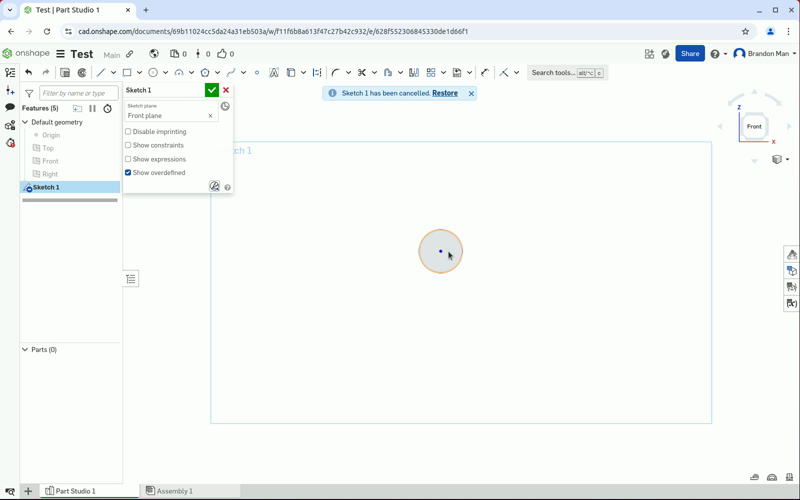
scroll(6)
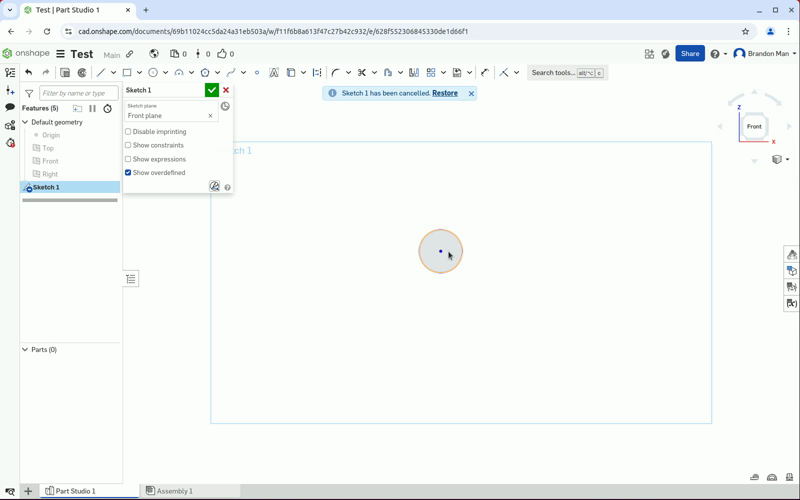
scroll(6)
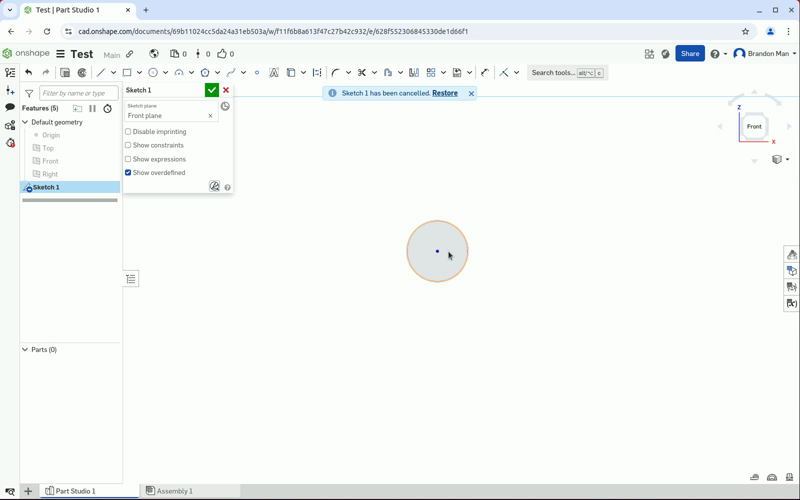
scroll(6)
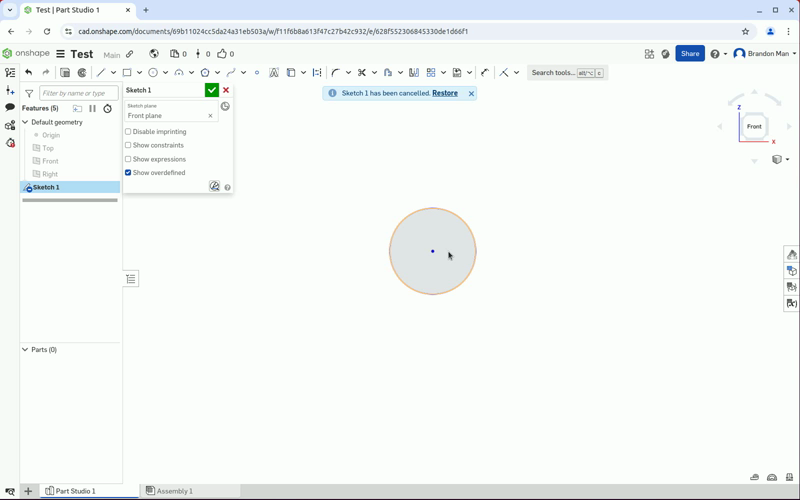
scroll(6)
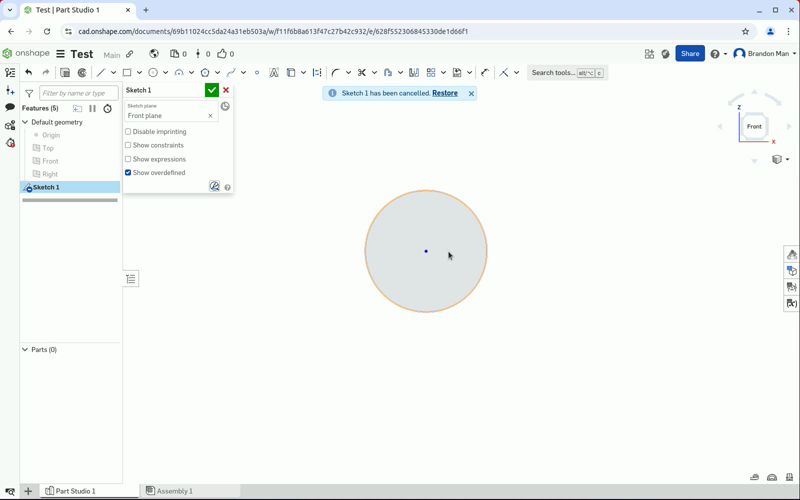
scroll(6)
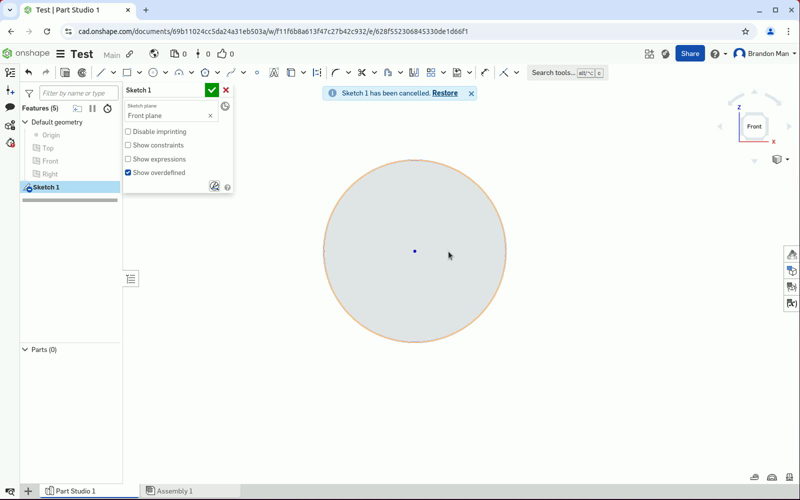
scroll(6)
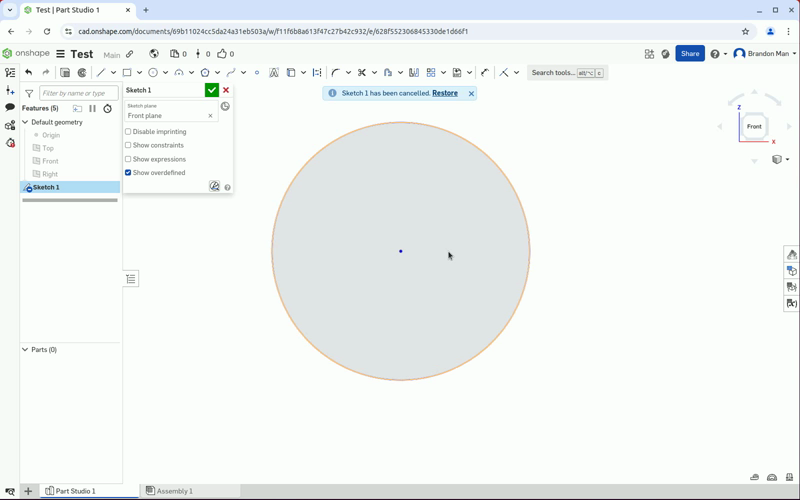
scroll(6)
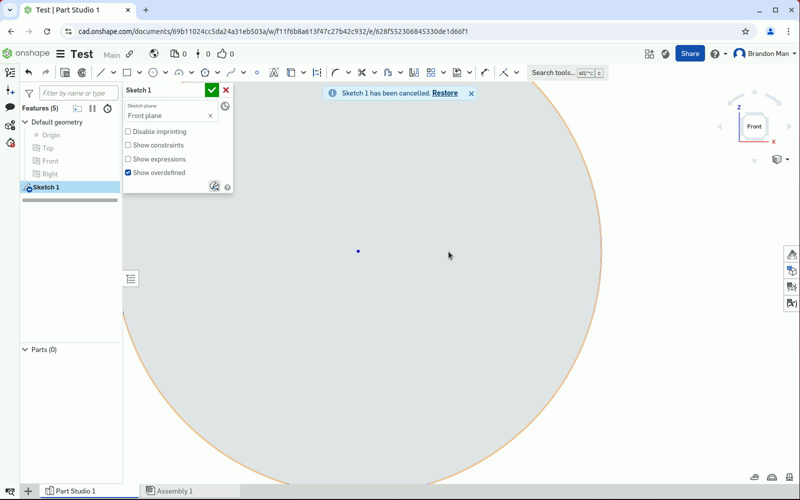
click(448, 251)
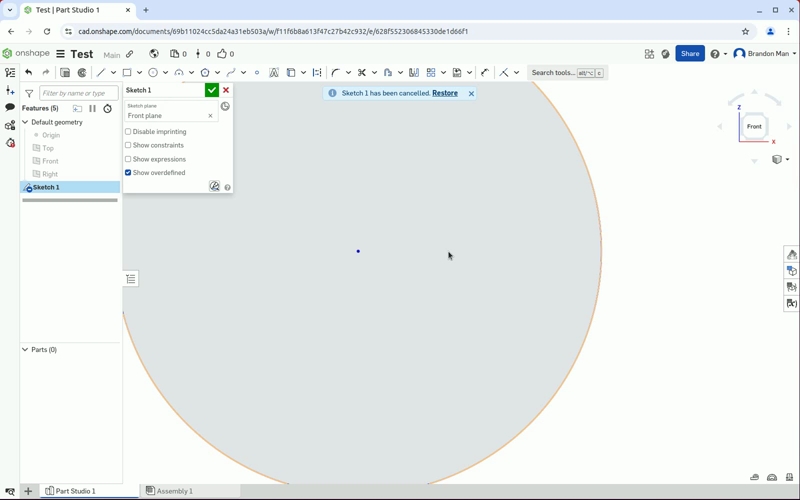
scroll(-6)
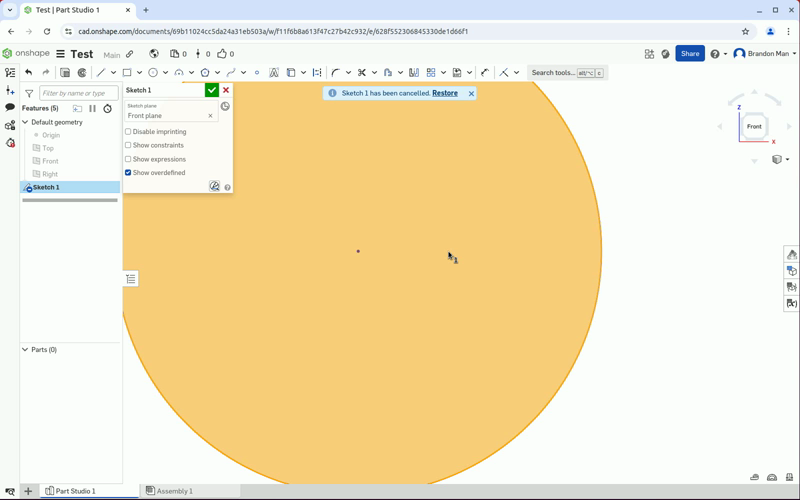
scroll(-6)
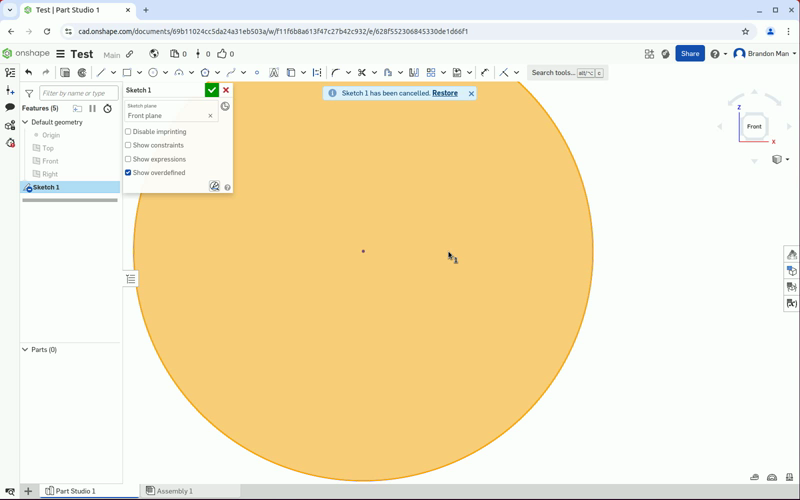
scroll(-6)
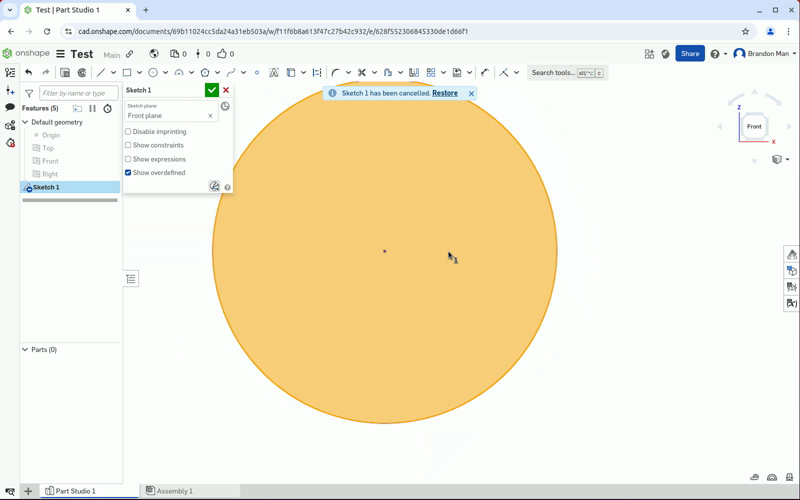
scroll(-6)
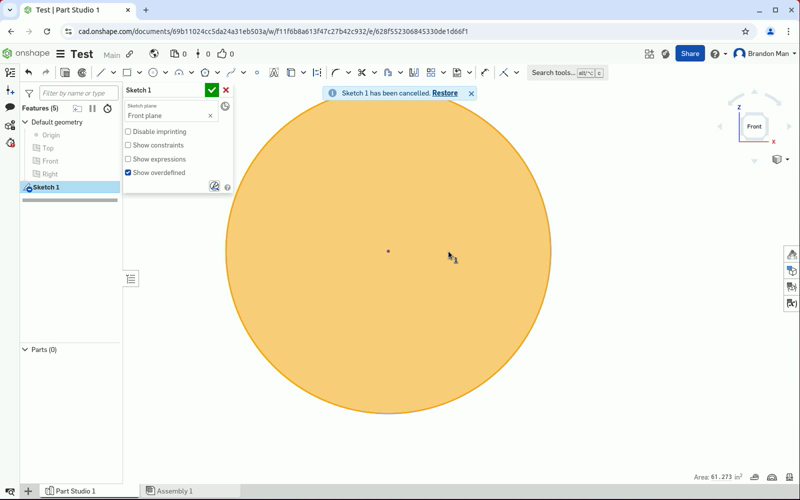
scroll(-6)
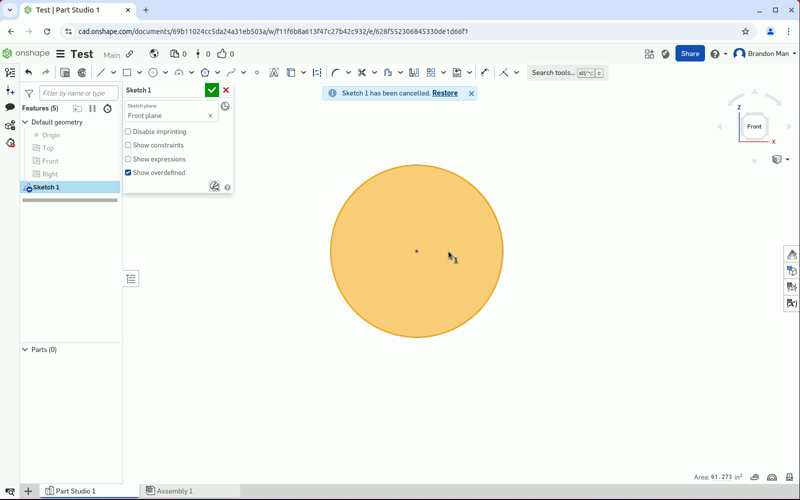
scroll(-6)
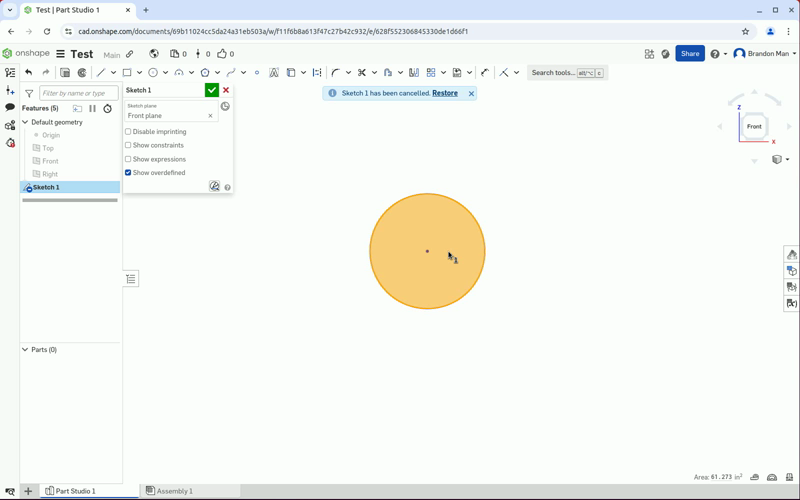
scroll(-6)
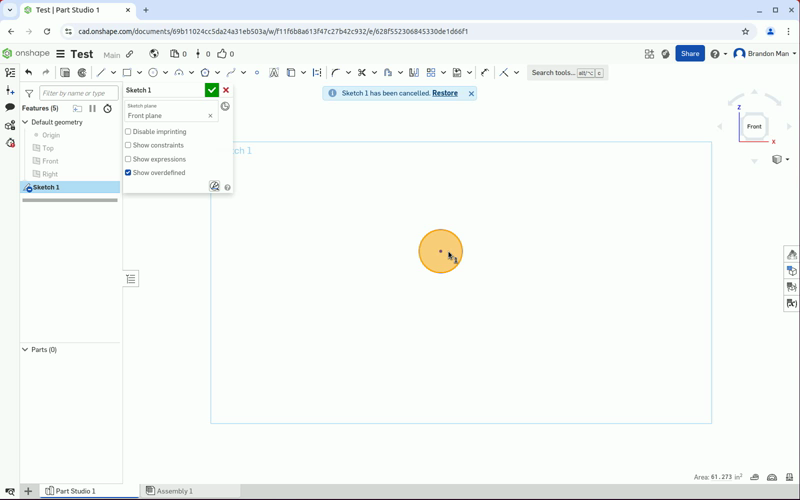
mouse_move(73, 352)
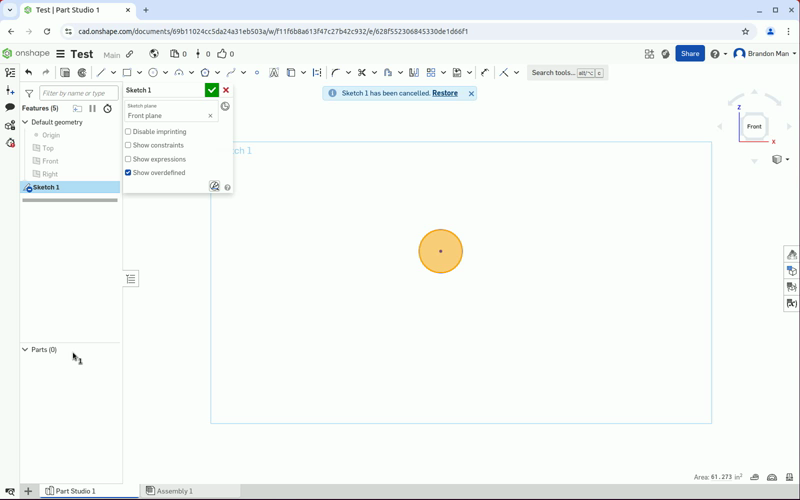
key(shift+y)
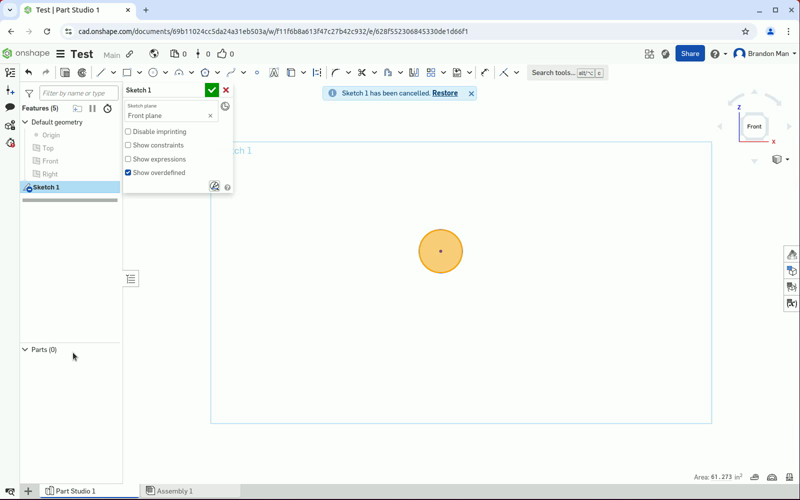
key(shift+e)
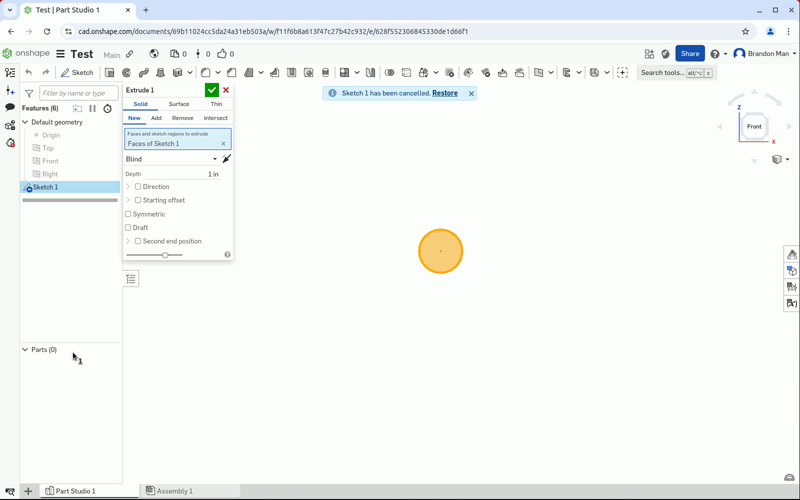
mouse_move(143, 106)
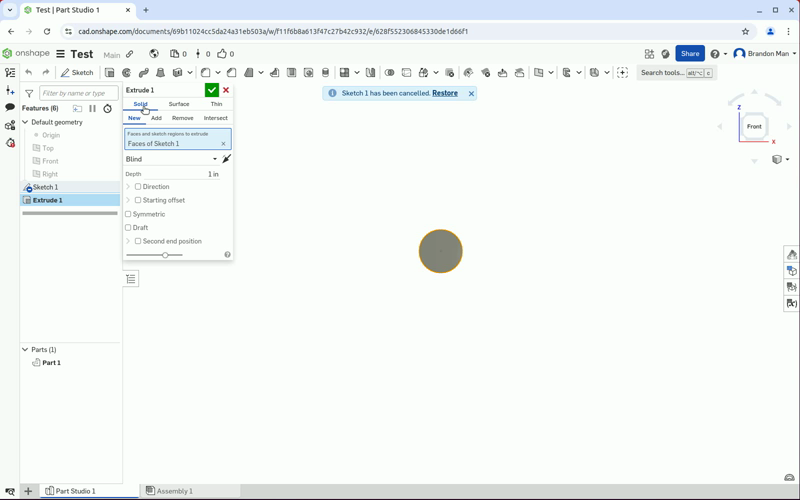
click(143, 106)
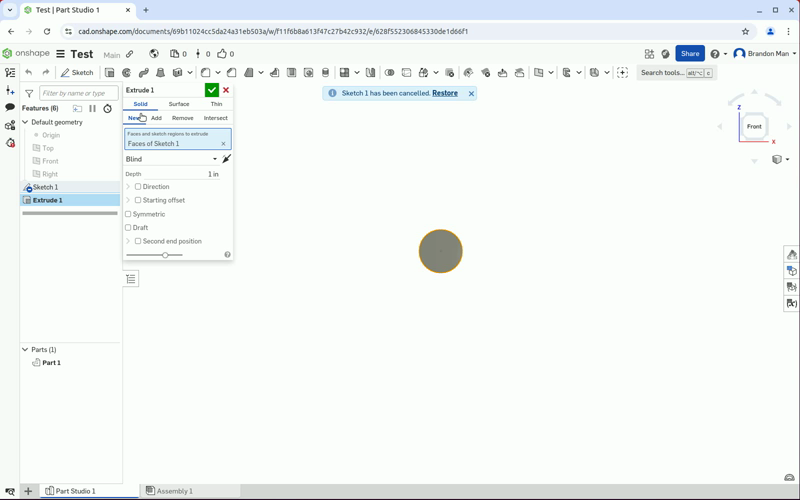
mouse_move(137, 120)
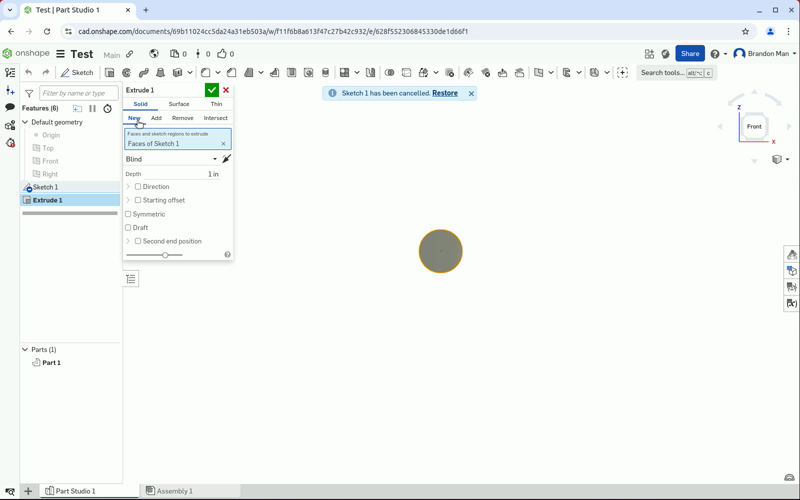
click(137, 120)
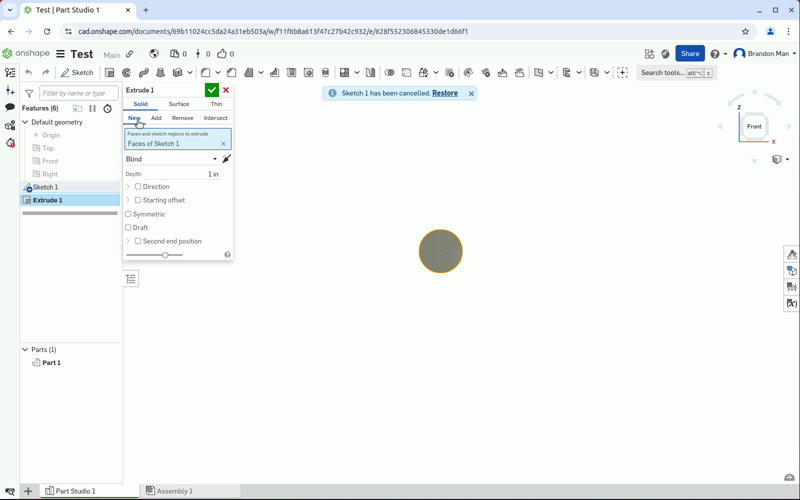
key(tab, 4)
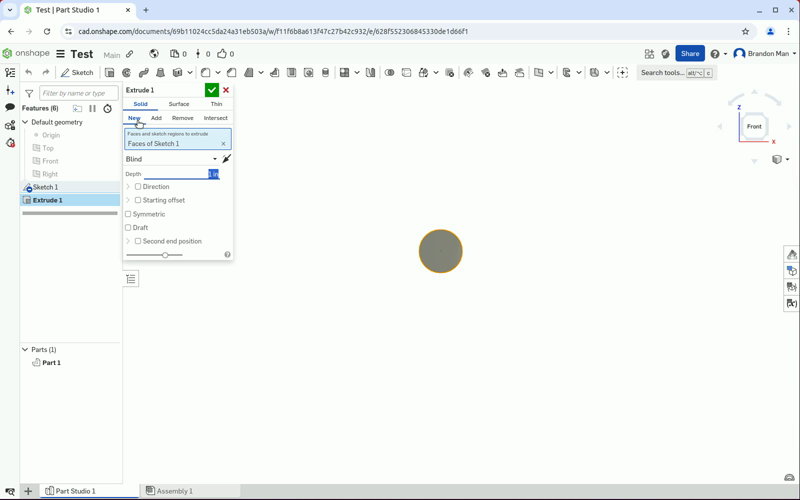
text(2.407)
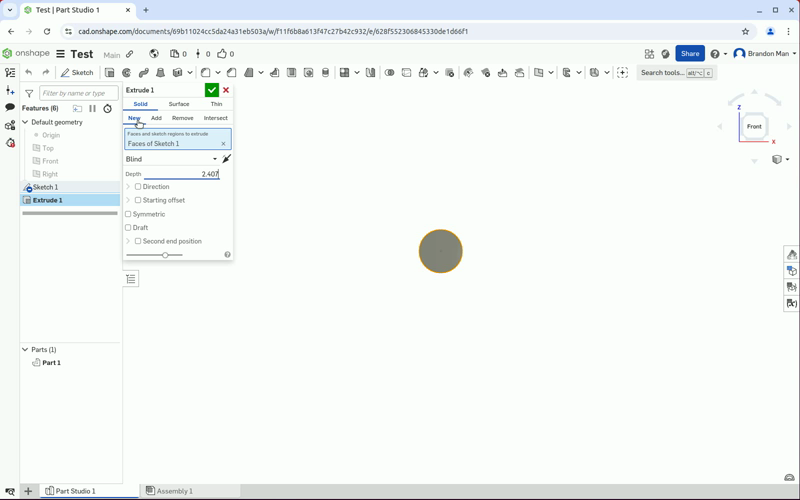
key(enter)
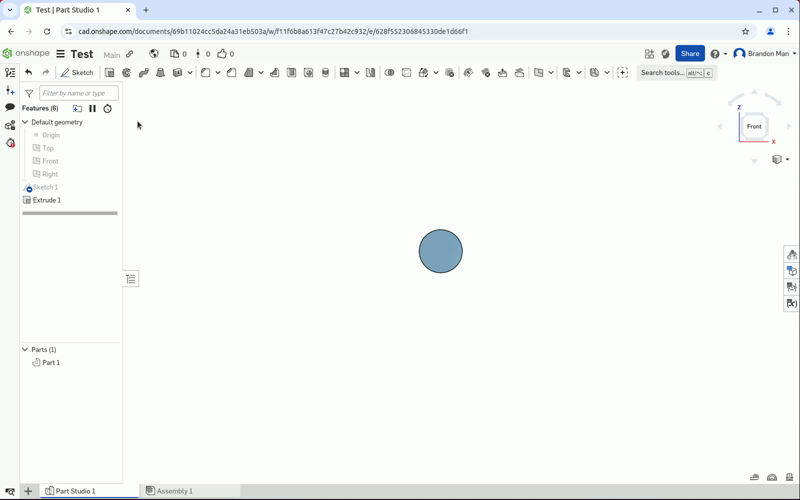
key(shift+h)
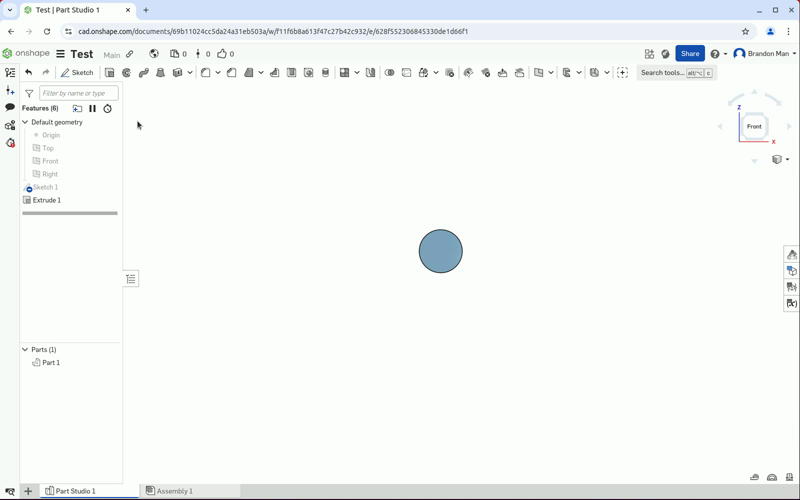
key(shift+h)
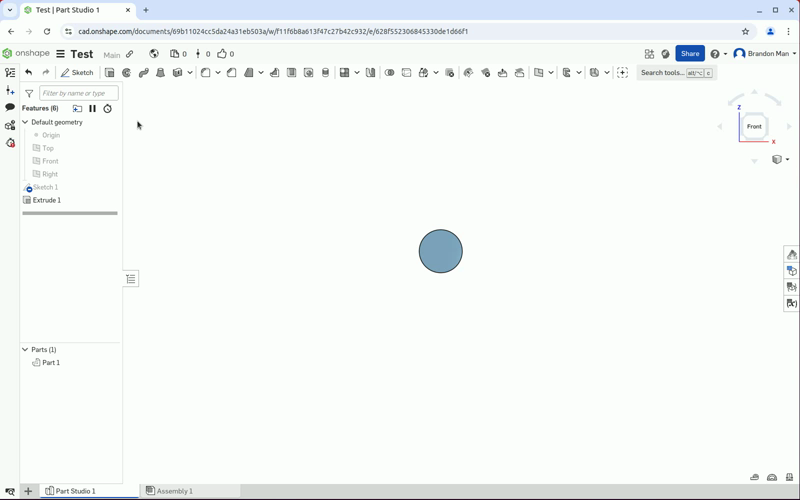
mouse_move(73, 189)
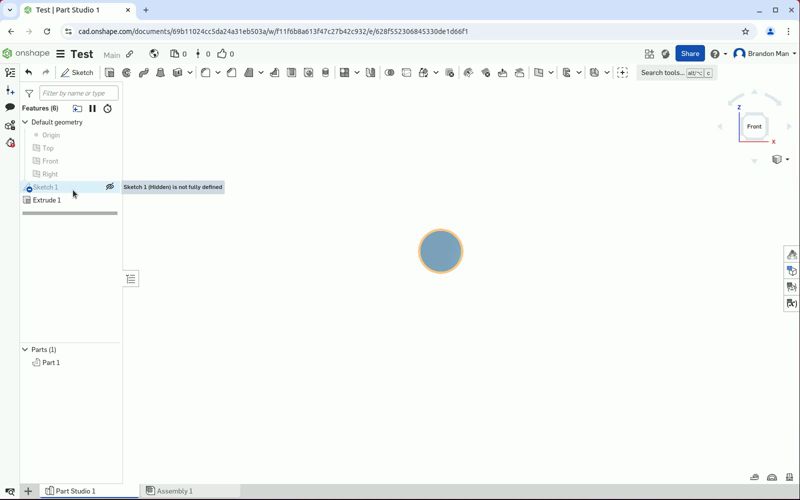
click(73, 189)
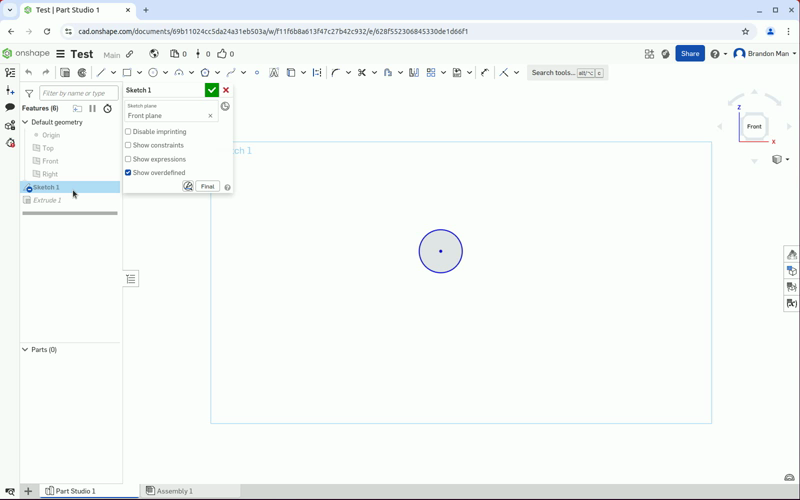
mouse_move(229, 92)
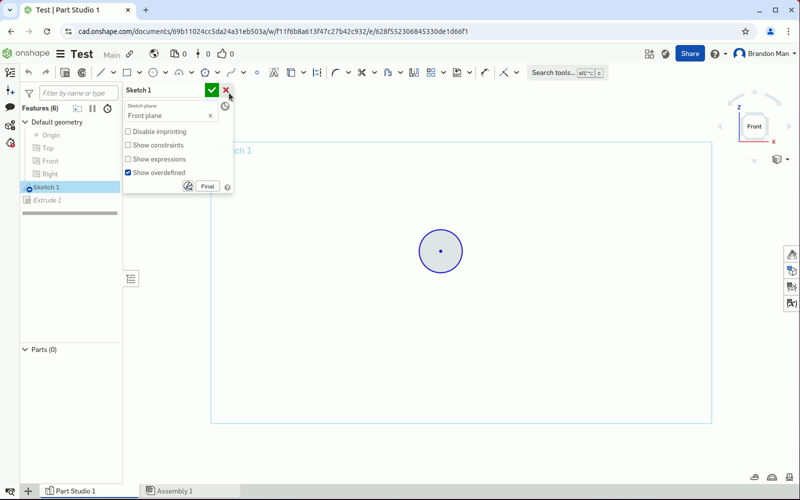
click(229, 92)
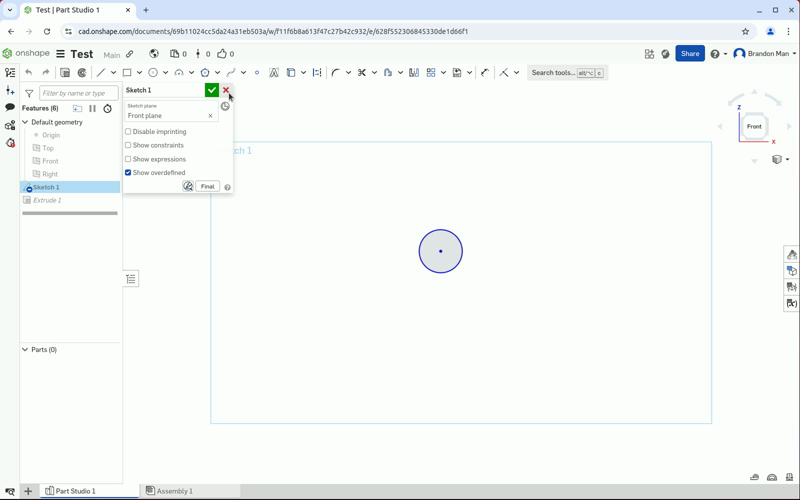
key(shift+s)
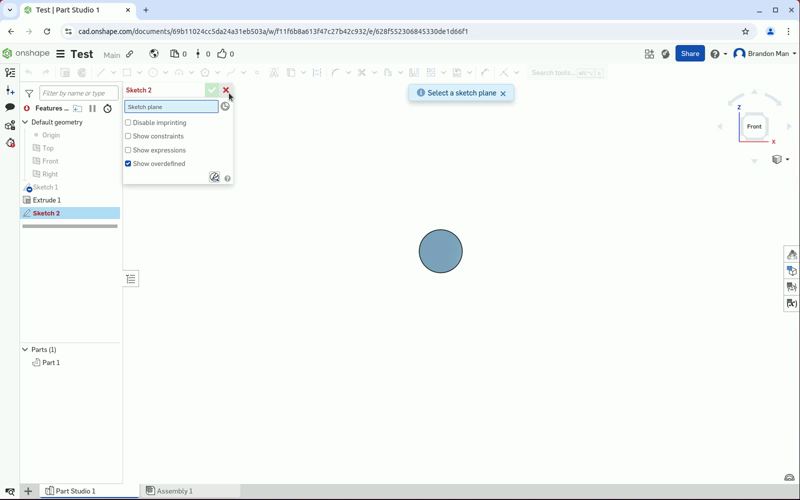
mouse_move(73, 163)
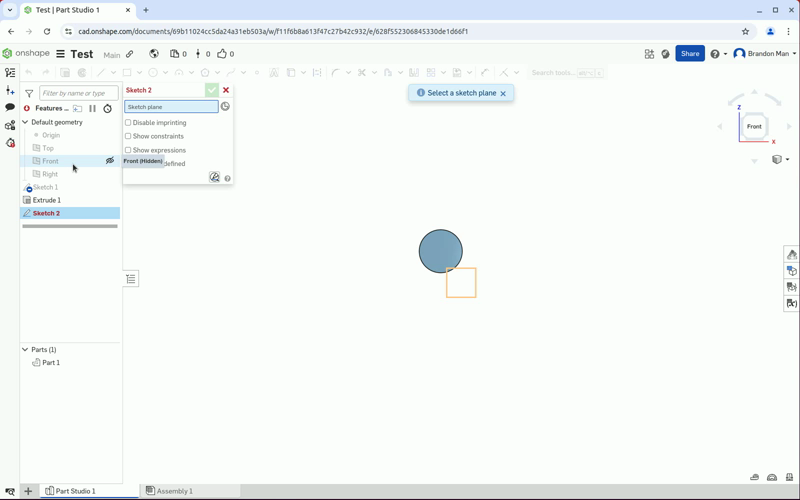
click(73, 163)
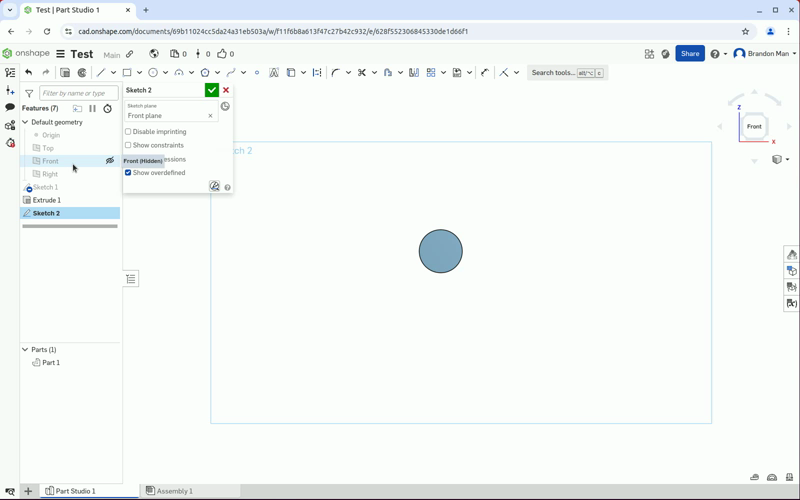
mouse_move(73, 352)
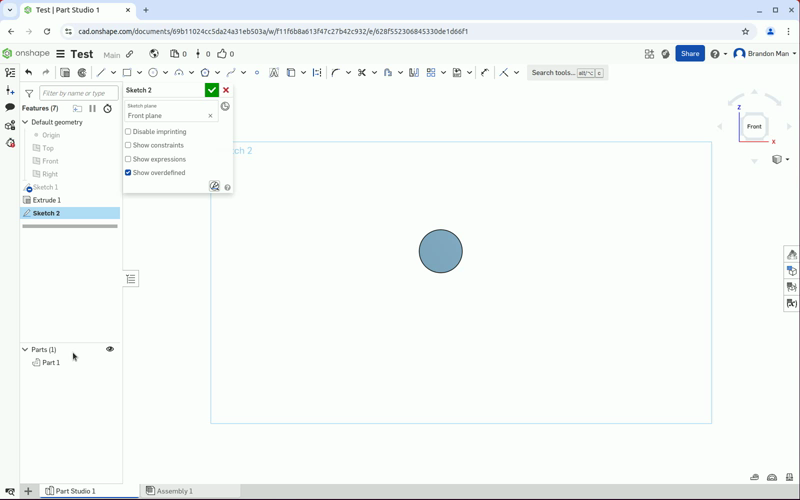
key(y)
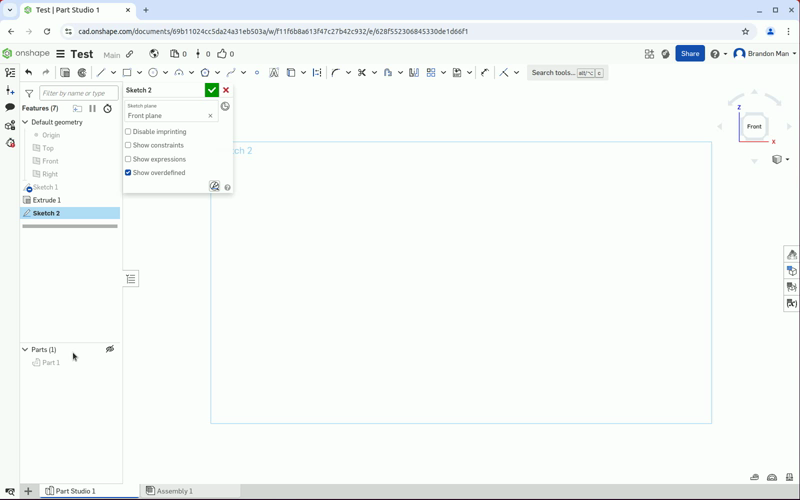
key(c)
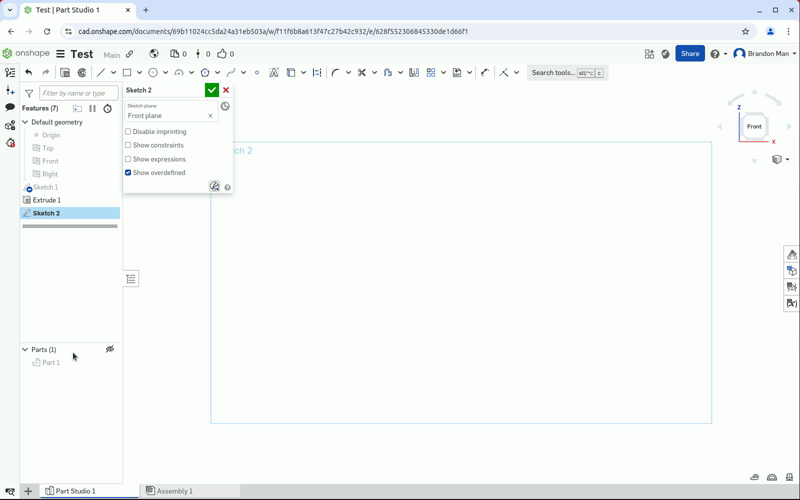
key_down(shift)
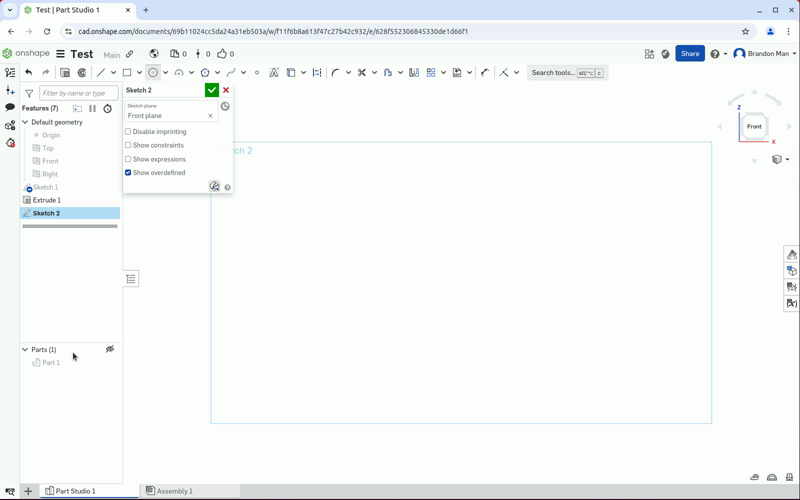
mouse_move(496, 253)
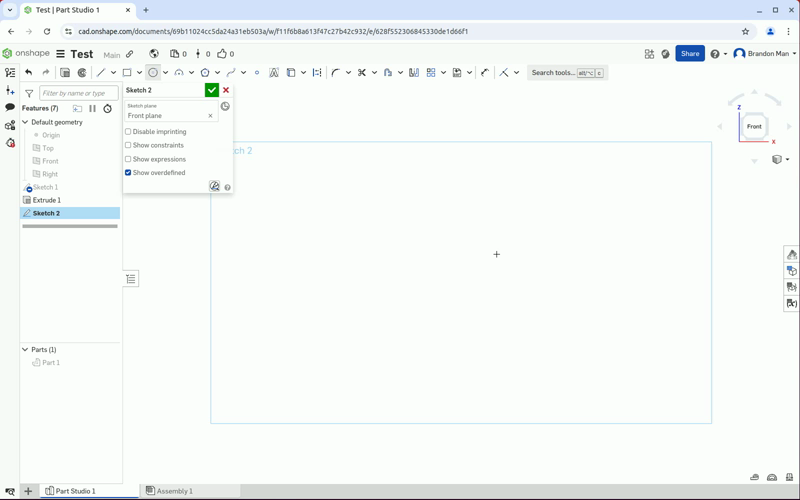
click(496, 253)
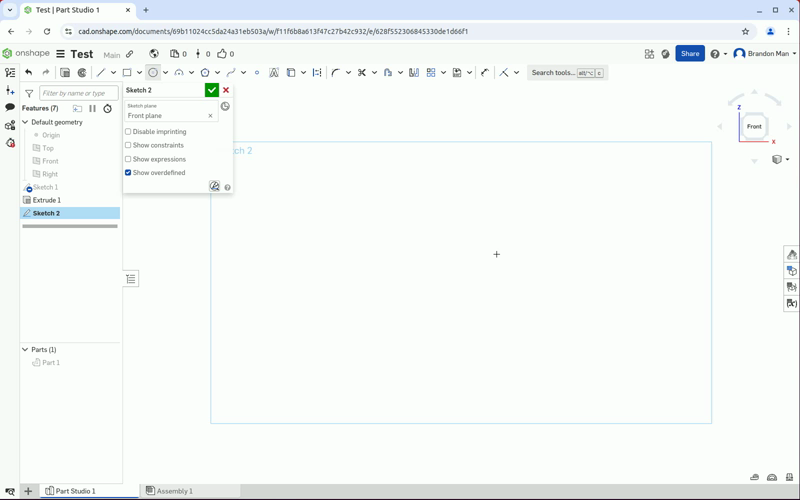
key_up(shift)
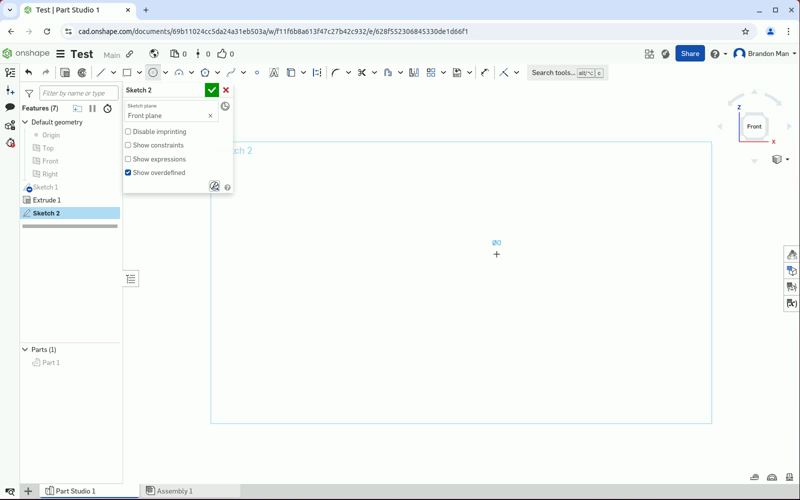
mouse_move(518, 253)
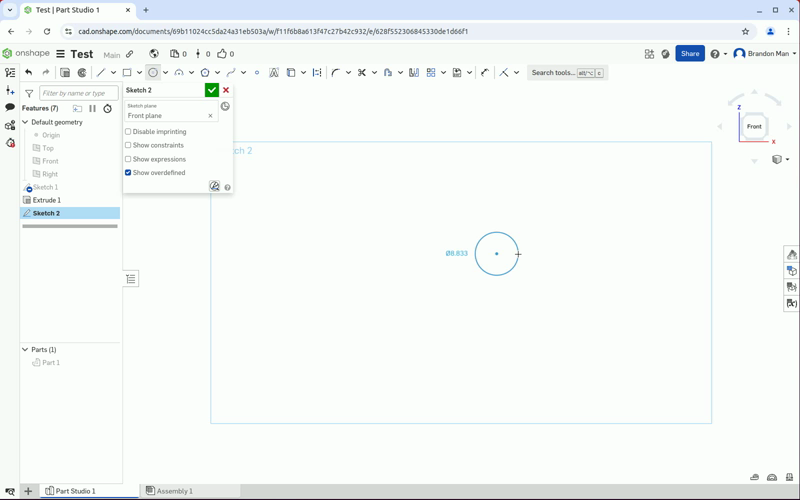
click(518, 253)
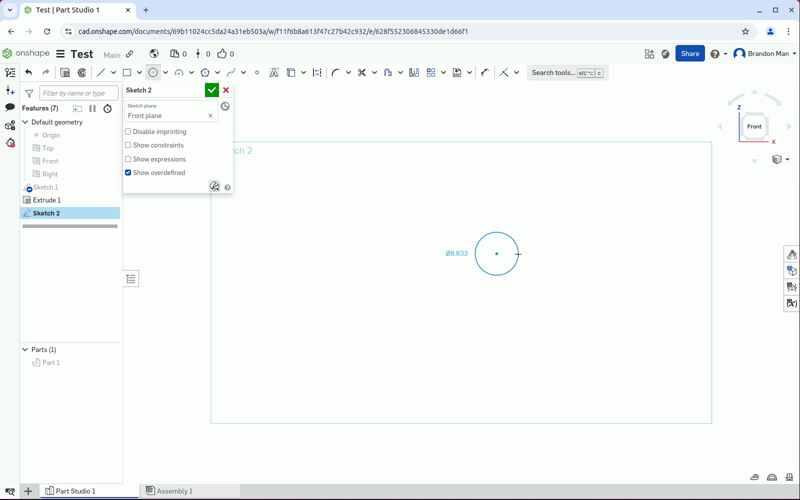
key(esc)
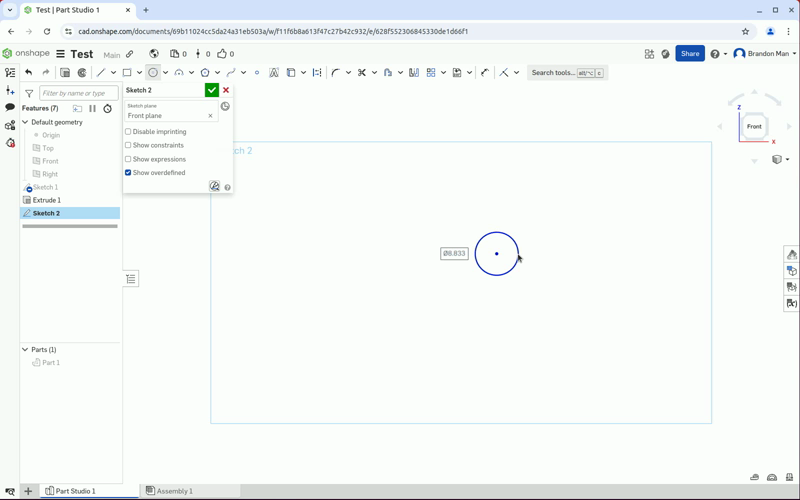
mouse_move(502, 234)
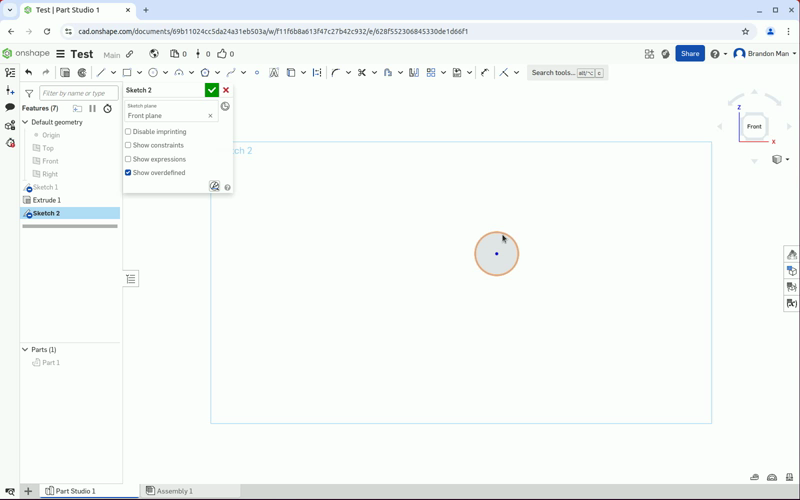
scroll(6)
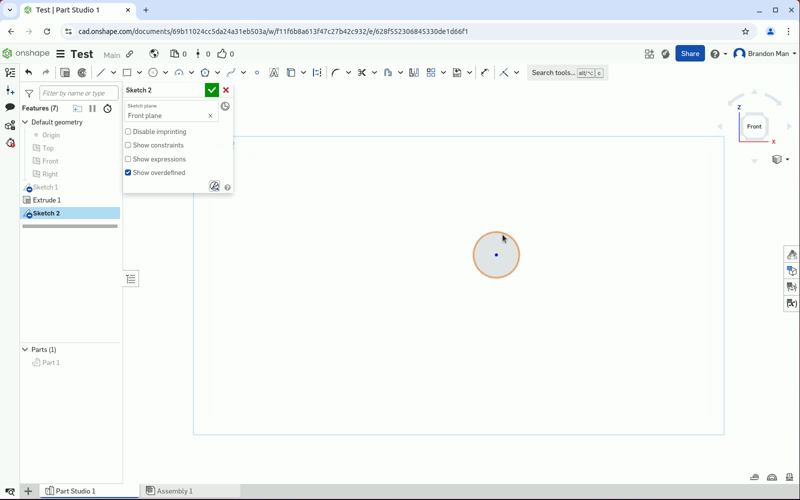
scroll(6)
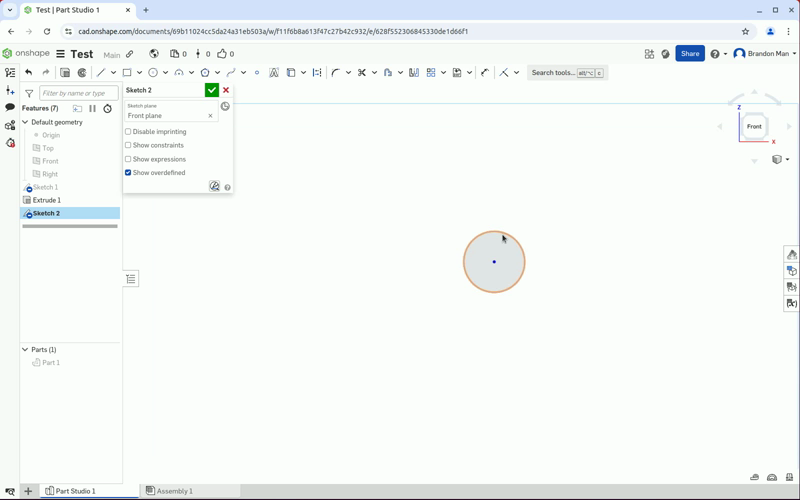
scroll(6)
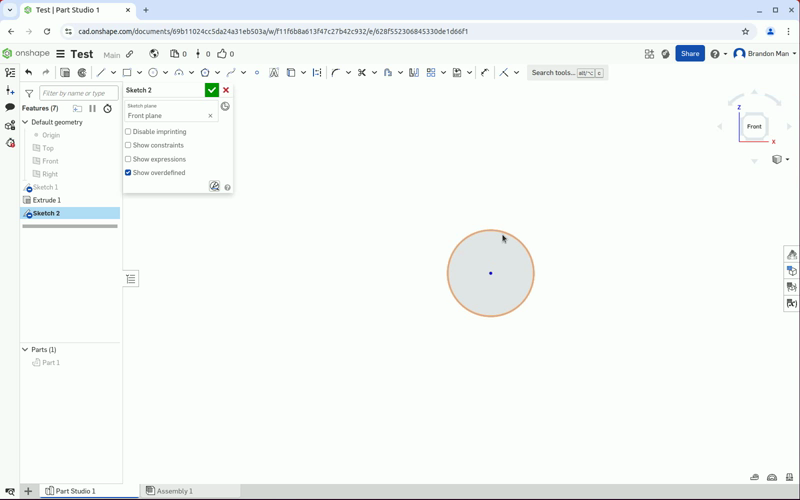
scroll(6)
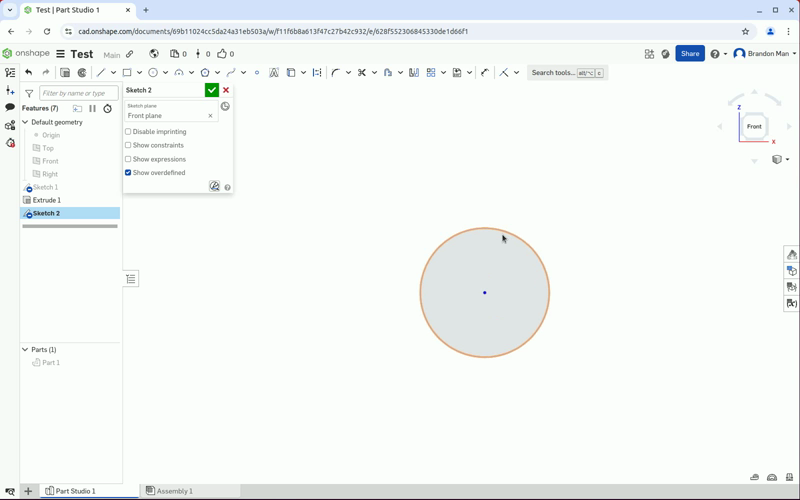
scroll(6)
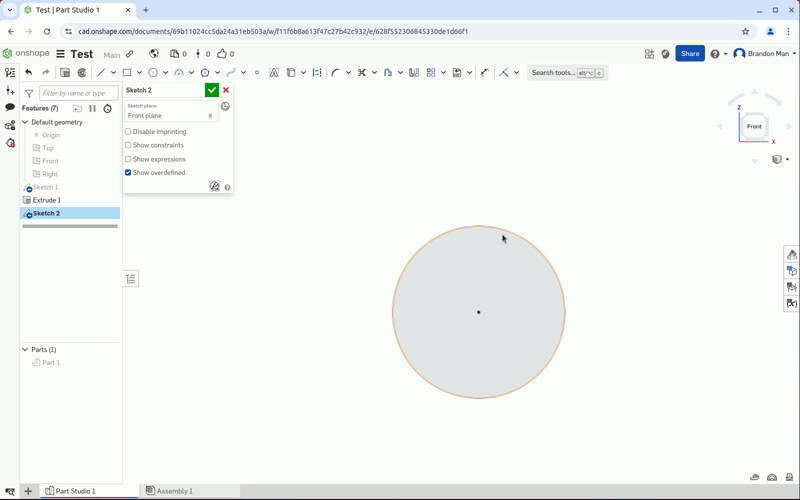
scroll(6)
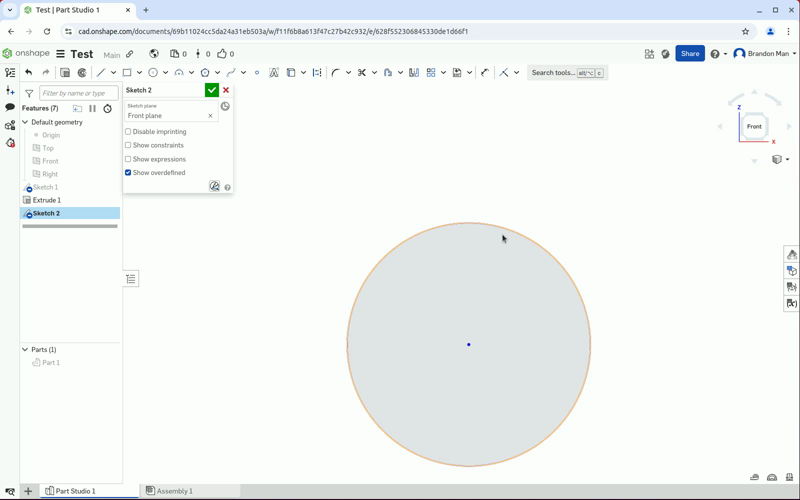
scroll(6)
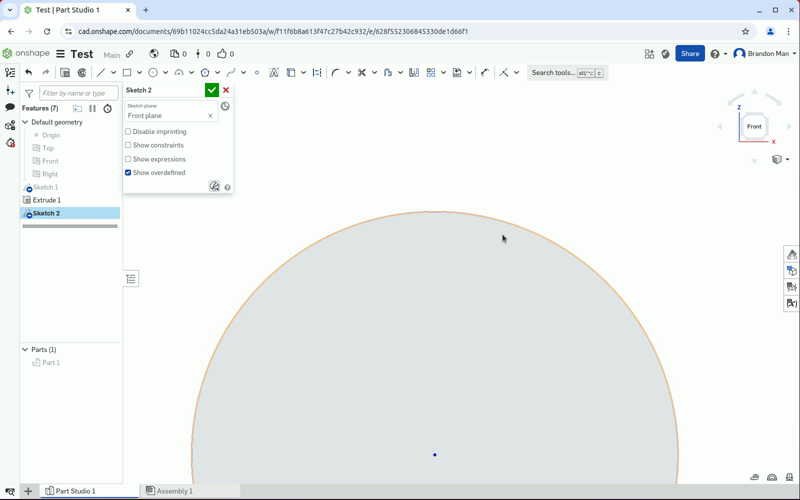
click(502, 234)
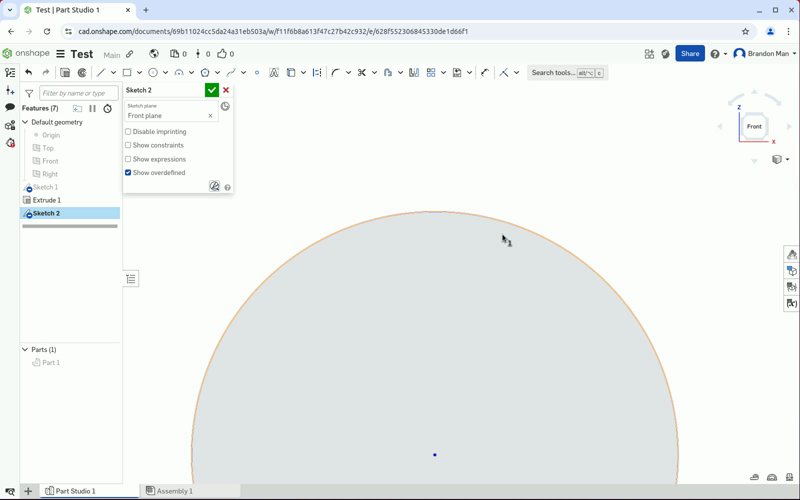
scroll(-6)
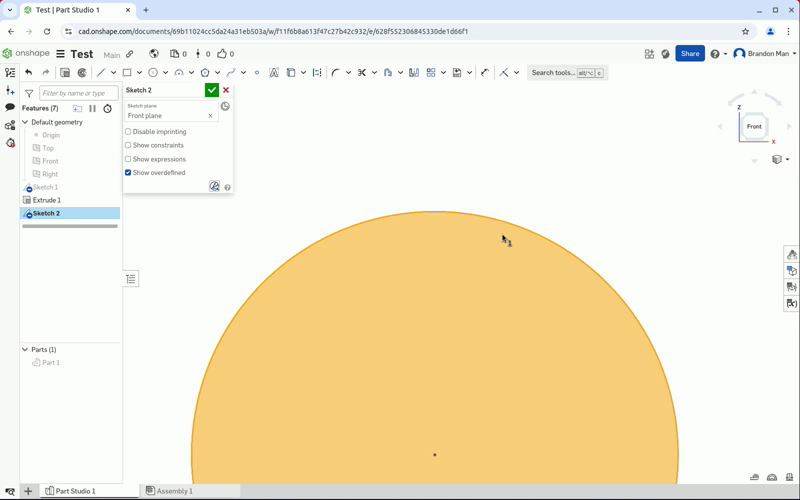
scroll(-6)
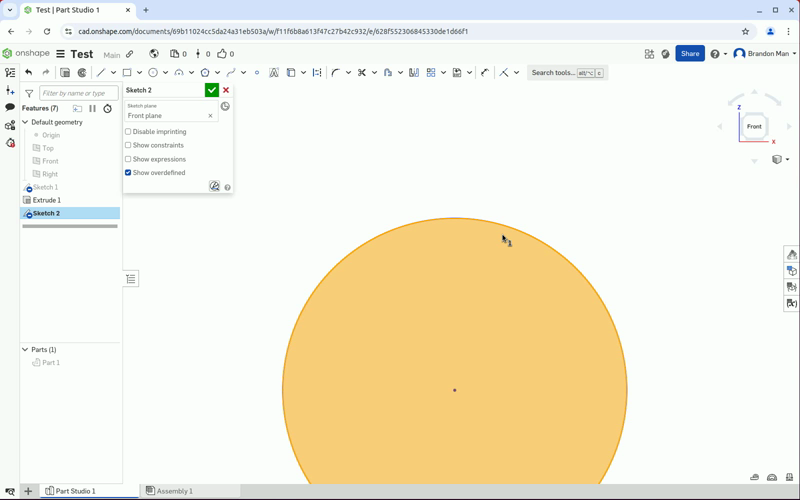
scroll(-6)
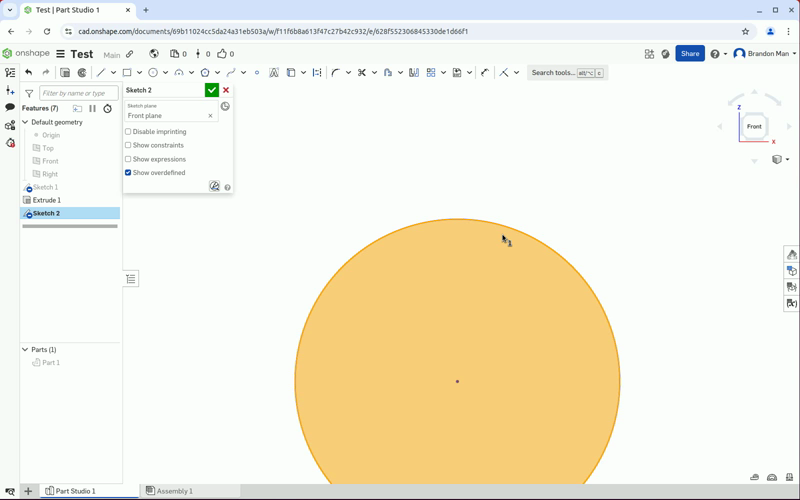
scroll(-6)
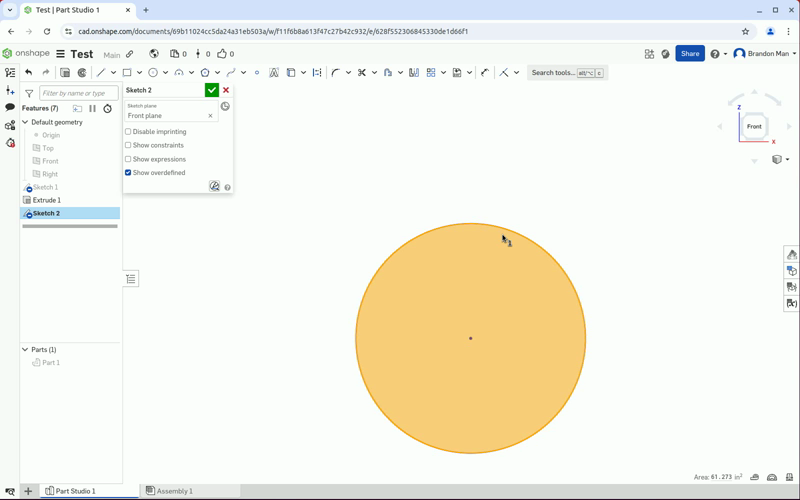
scroll(-6)
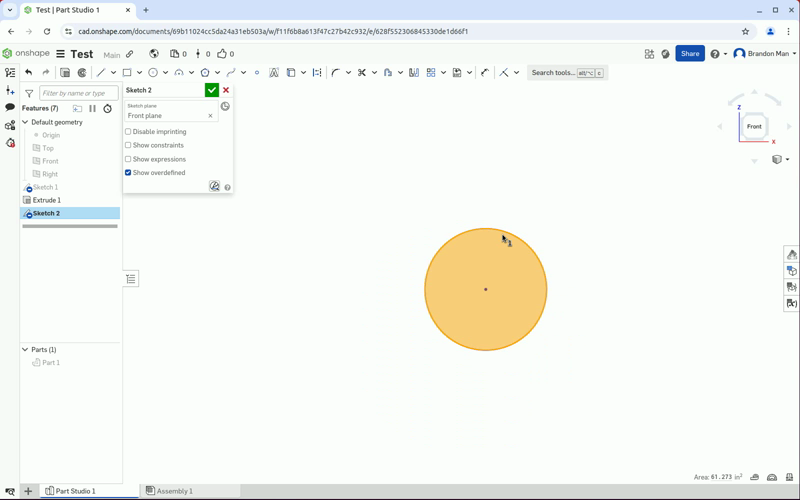
scroll(-6)
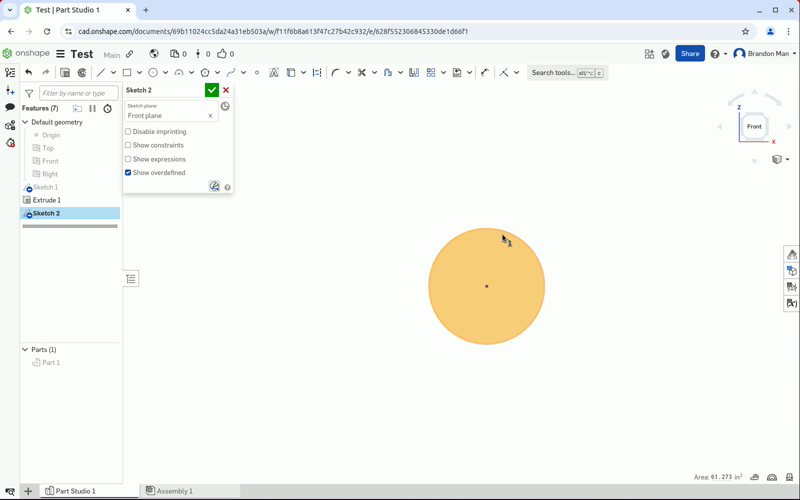
scroll(-6)
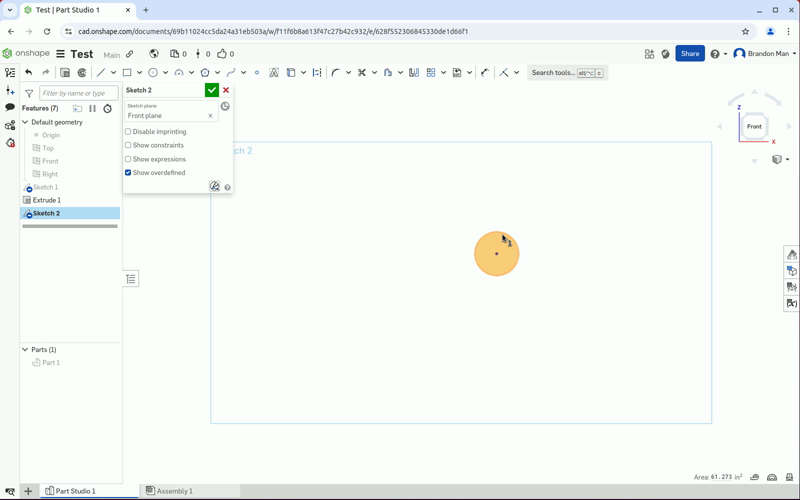
mouse_move(73, 352)
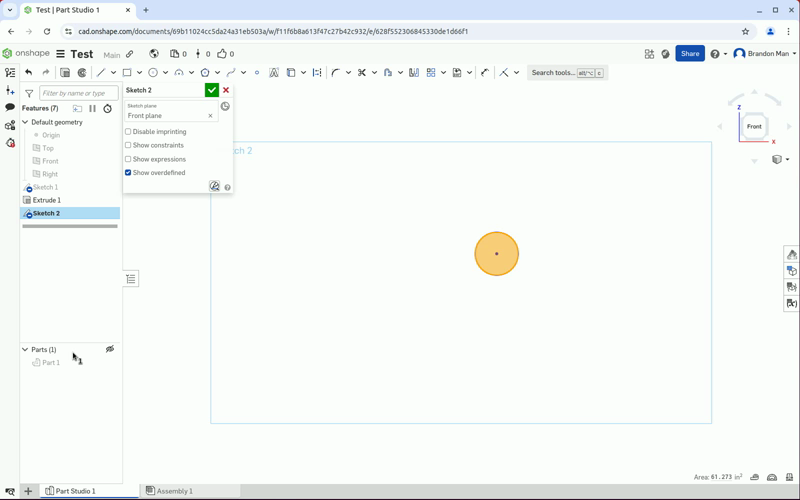
key(shift+y)
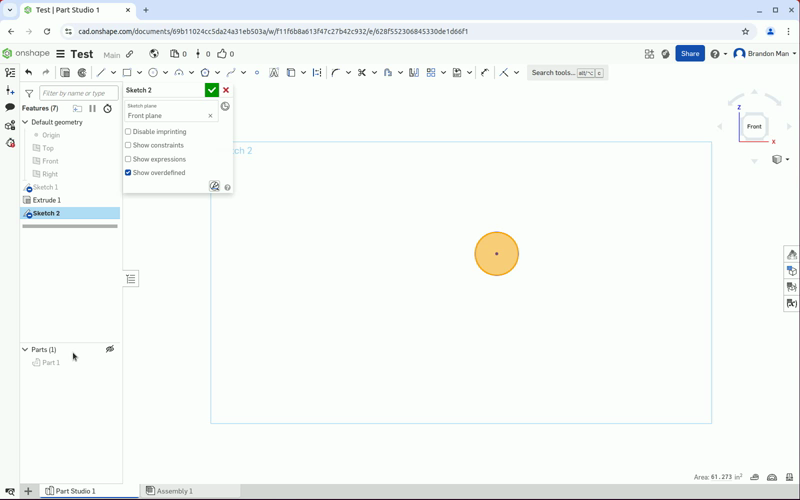
key(shift+e)
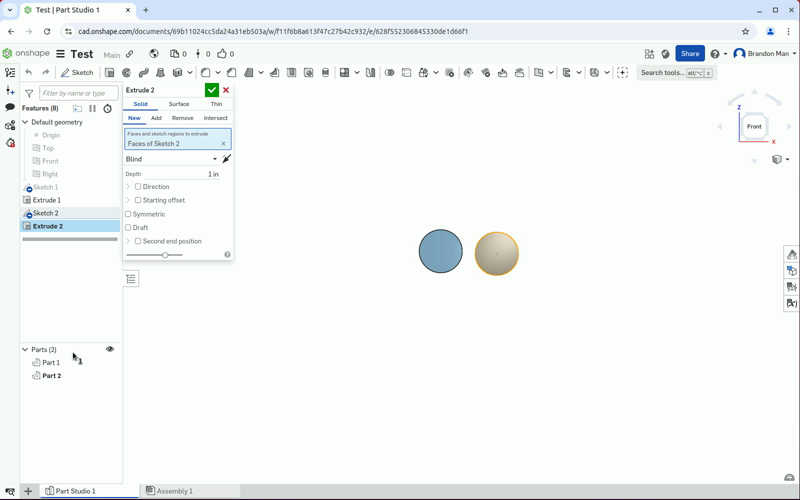
mouse_move(143, 106)
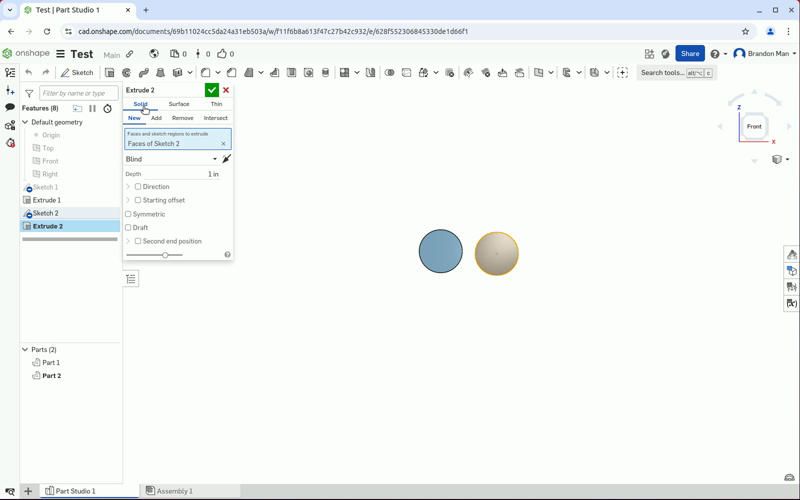
click(143, 106)
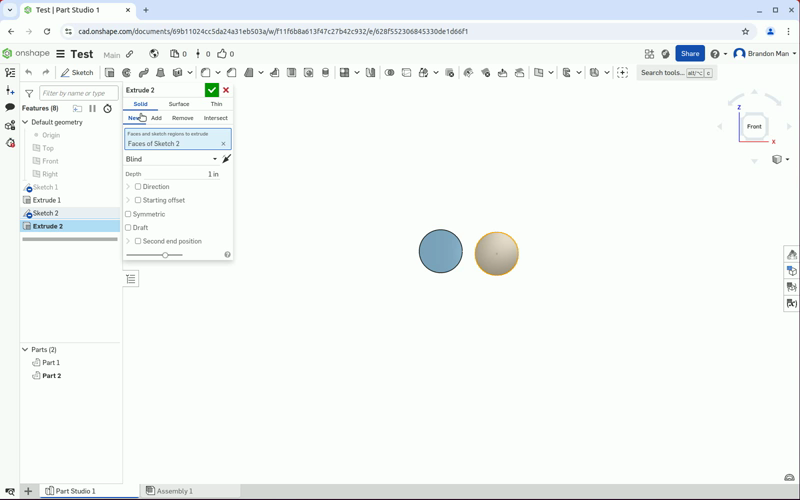
mouse_move(137, 120)
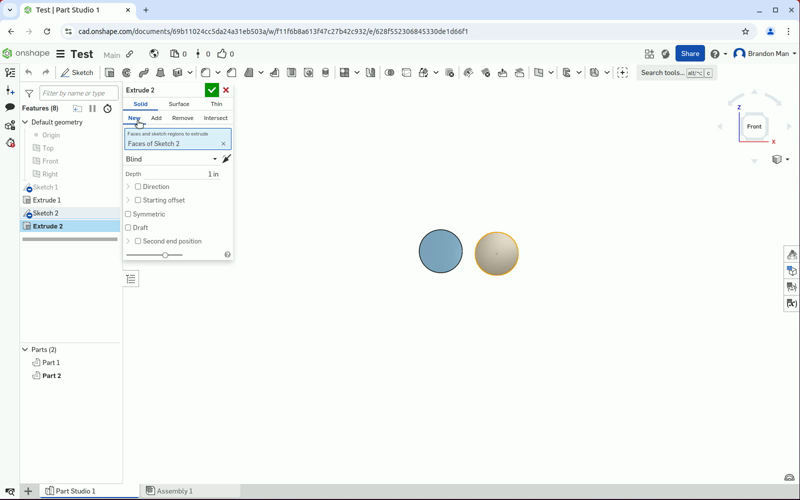
click(137, 120)
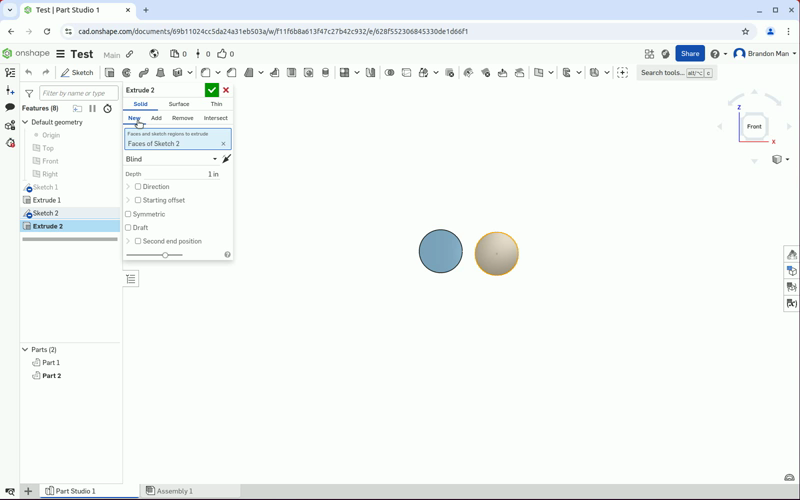
key(tab, 4)
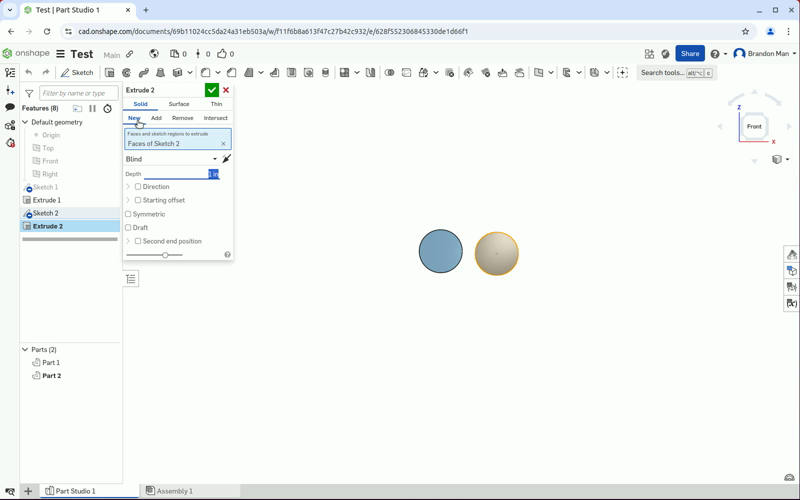
text(2.407)
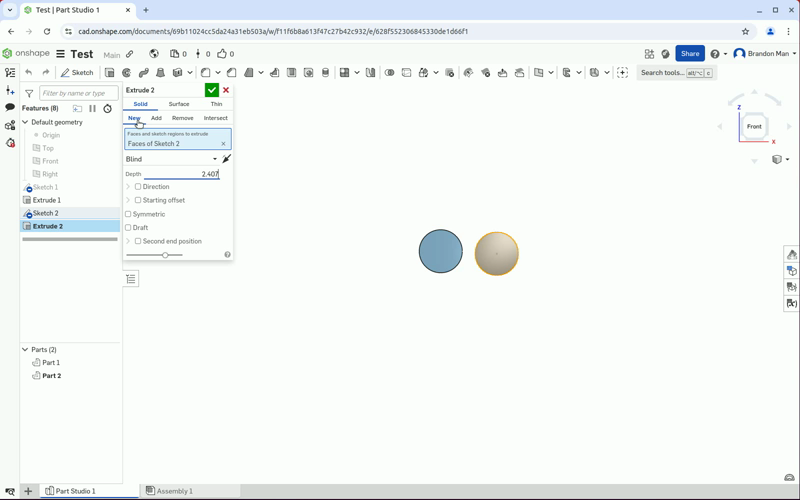
key(enter)
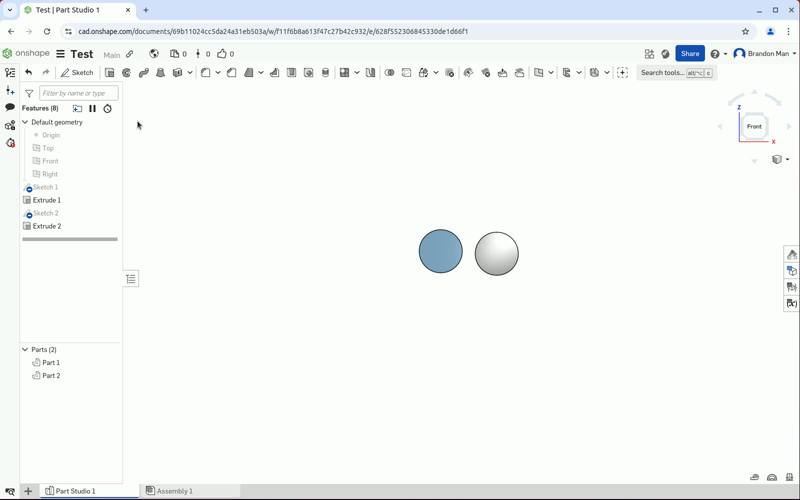
key(shift+h)
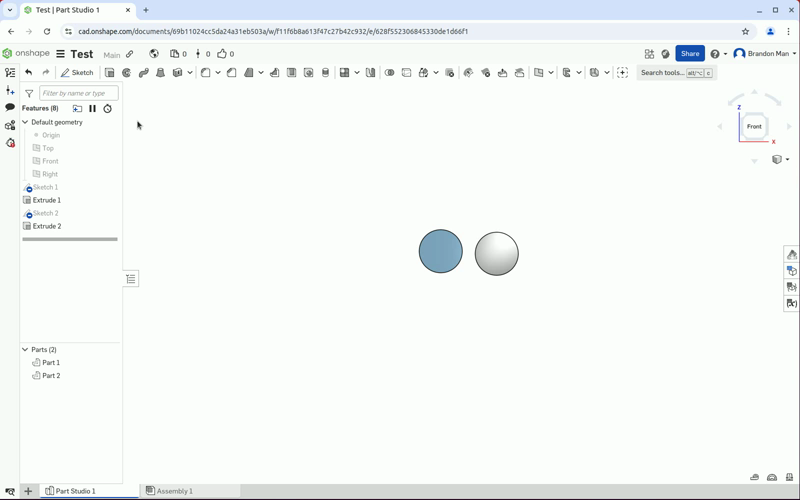
key(shift+h)
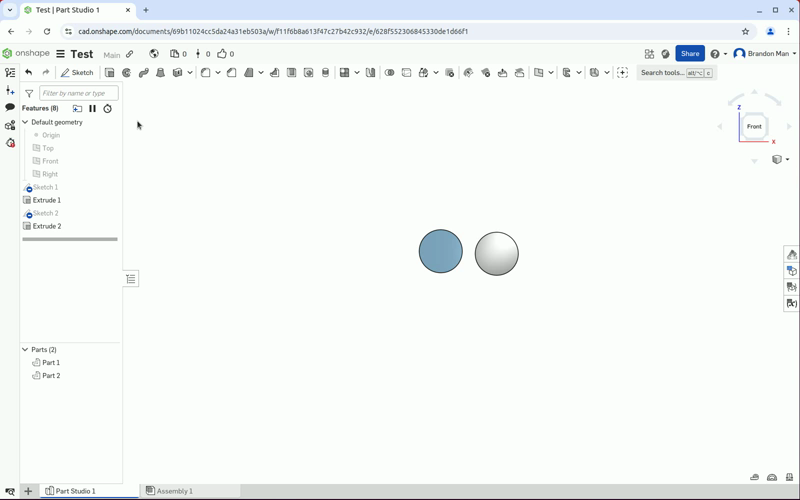
mouse_move(73, 189)
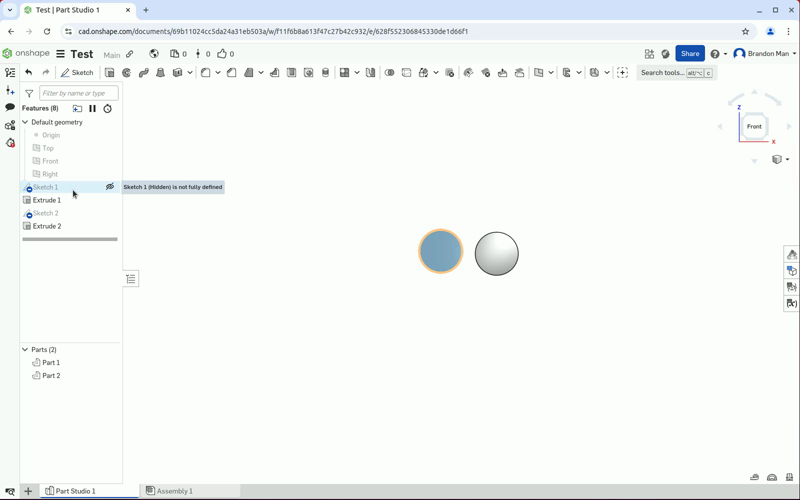
click(73, 189)
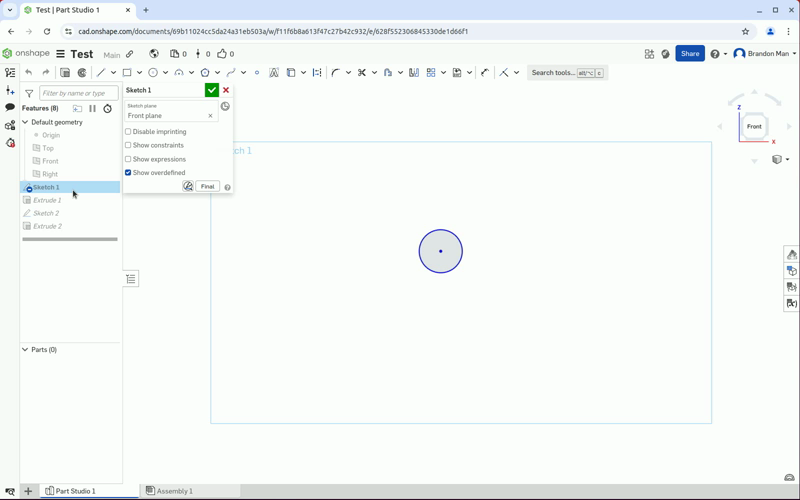
mouse_move(229, 92)
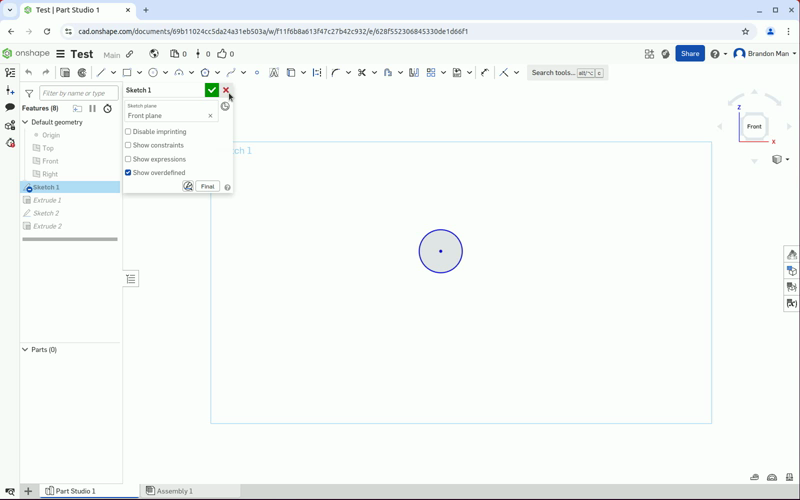
click(229, 92)
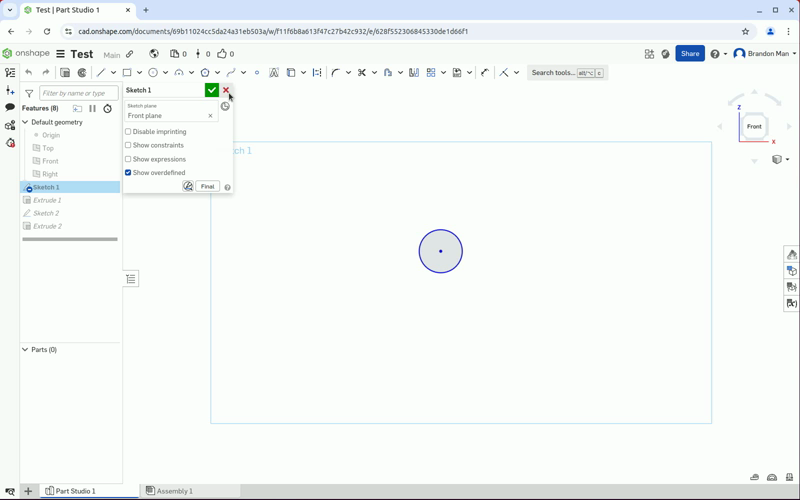
key(shift+s)
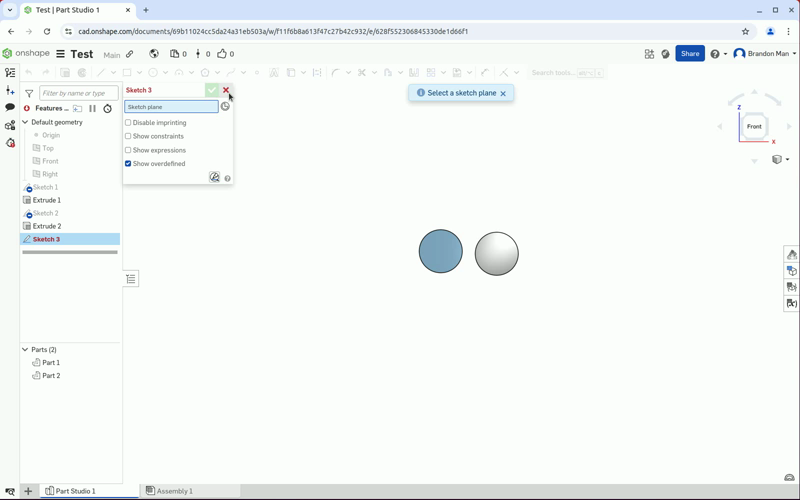
mouse_move(73, 163)
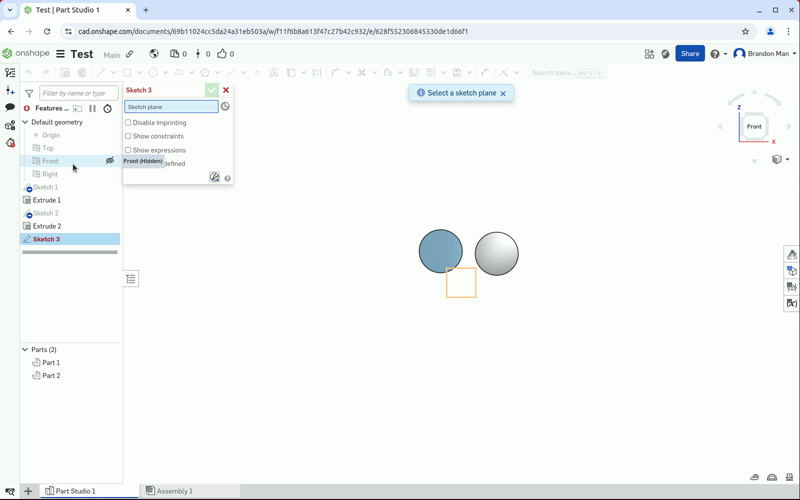
click(73, 163)
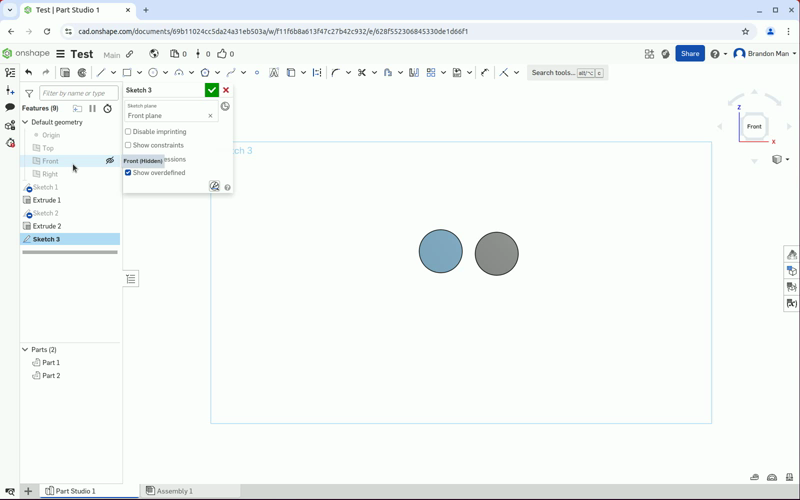
mouse_move(73, 352)
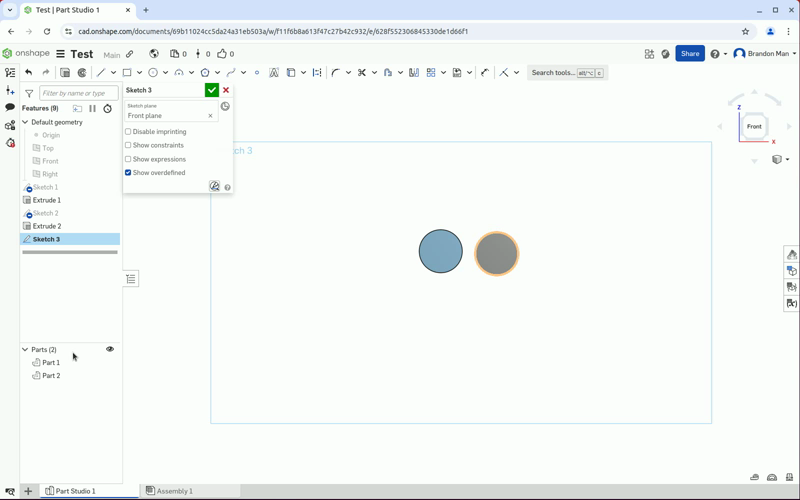
key(y)
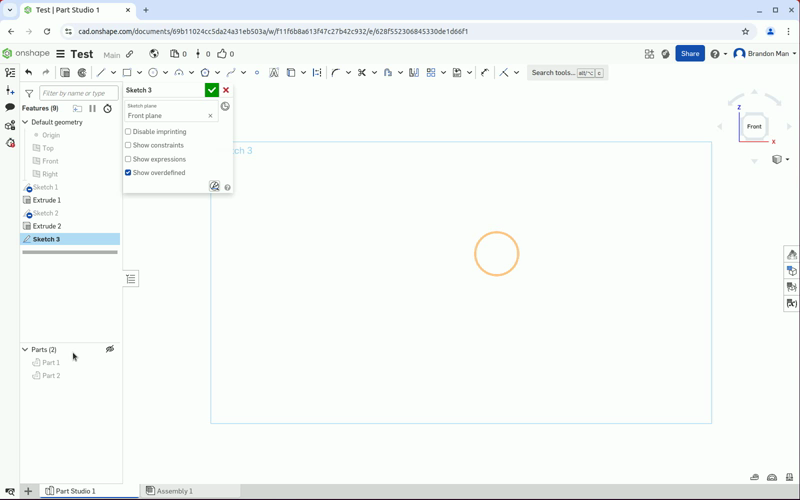
key(l)
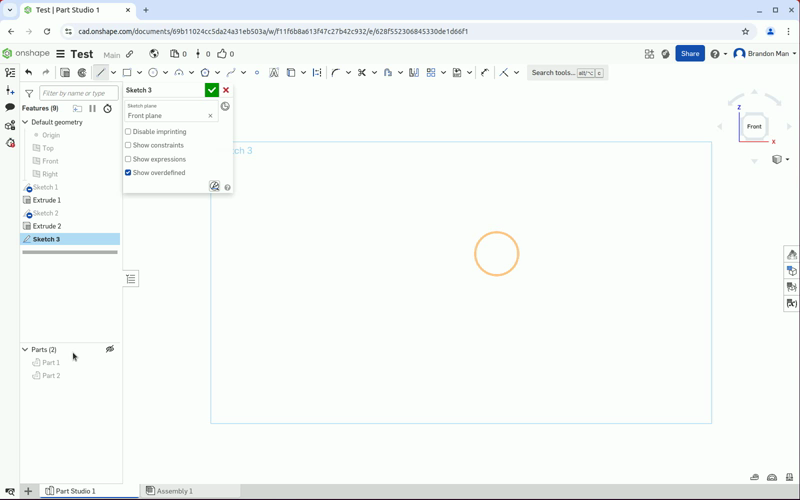
key_down(shift)
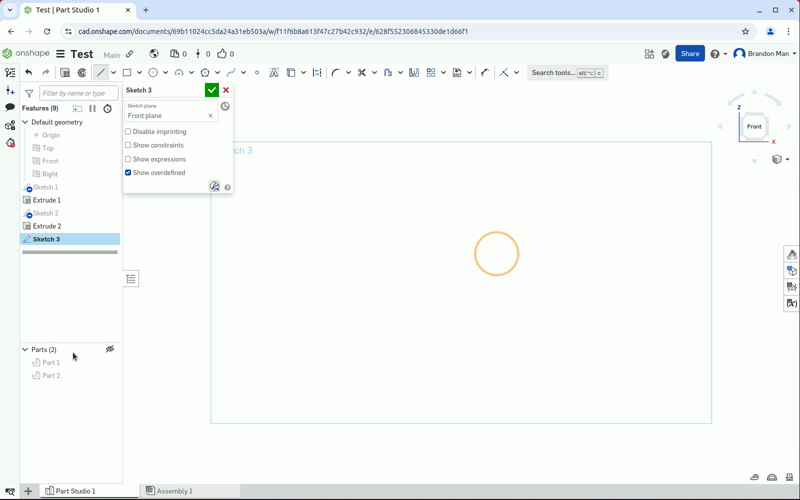
mouse_move(541, 264)
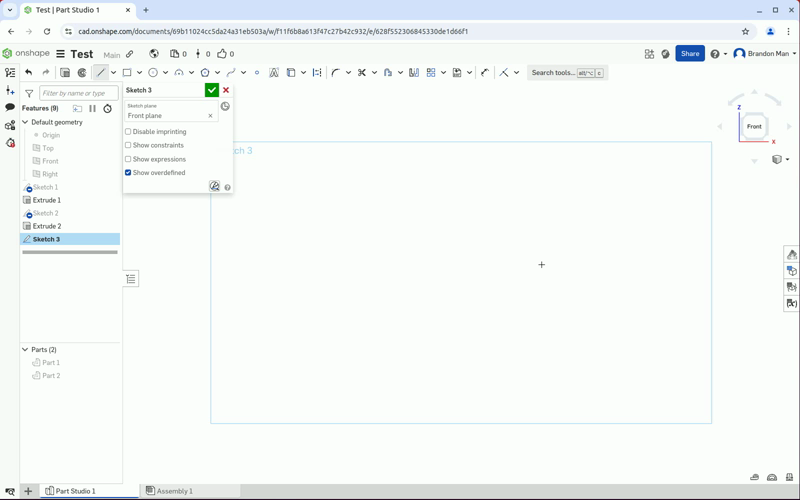
click(541, 264)
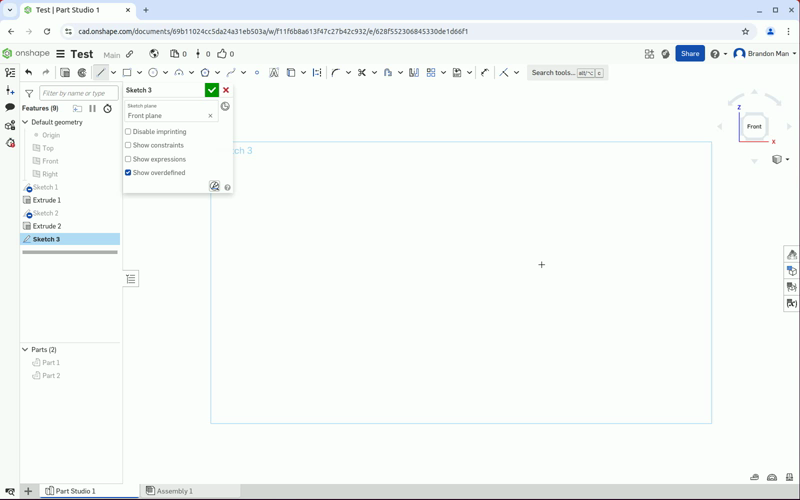
key_up(shift)
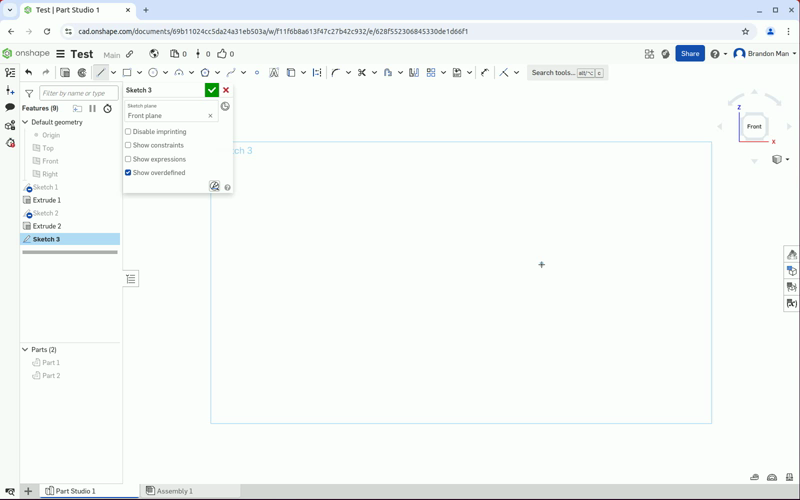
key_down(shift)
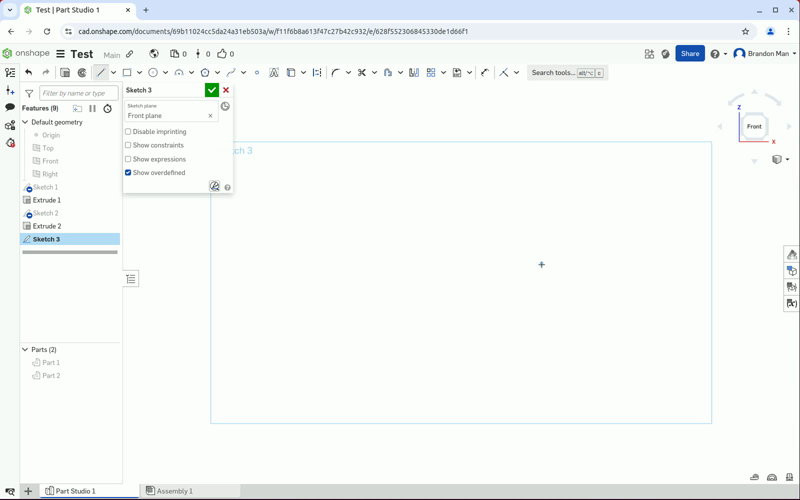
mouse_move(571, 264)
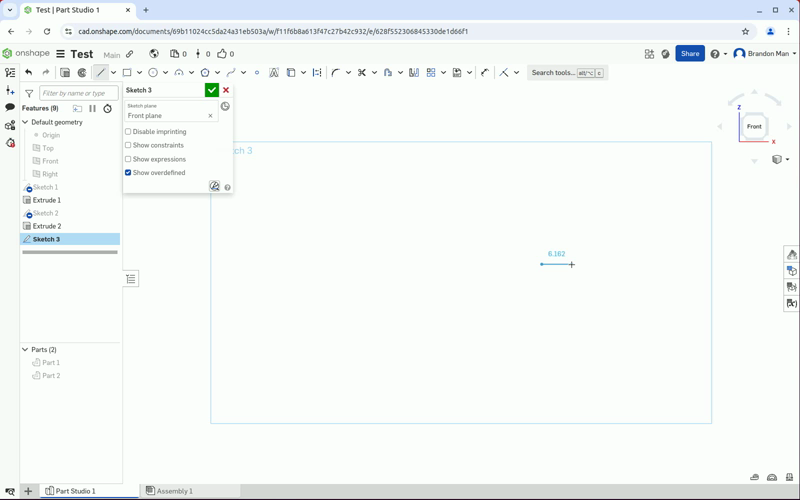
mouse_move(574, 264)
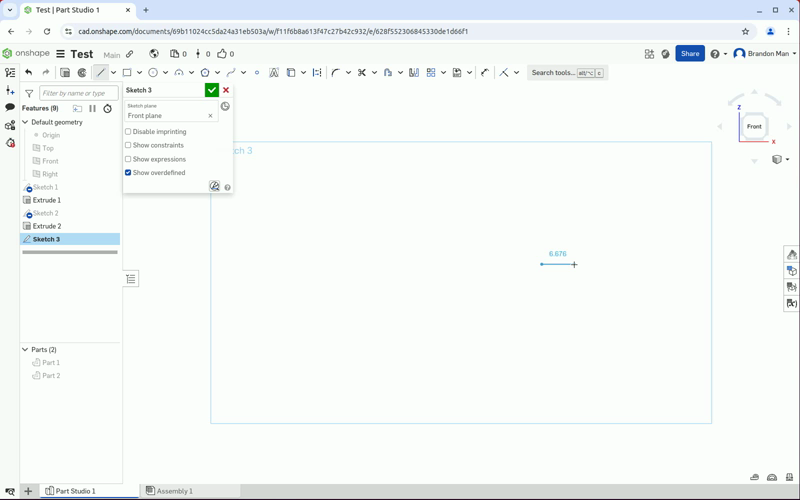
click(574, 264)
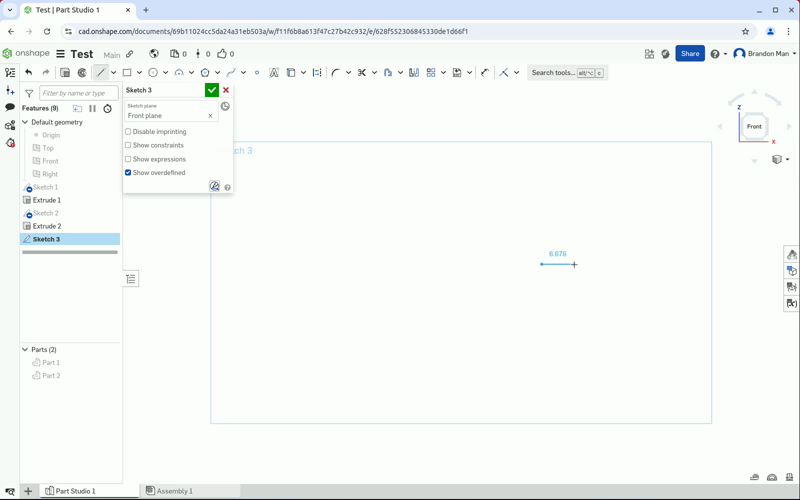
key_up(shift)
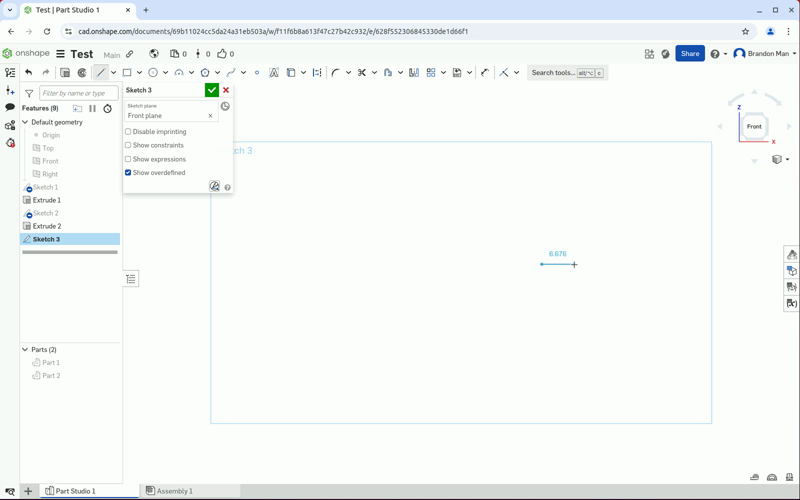
key_down(shift)
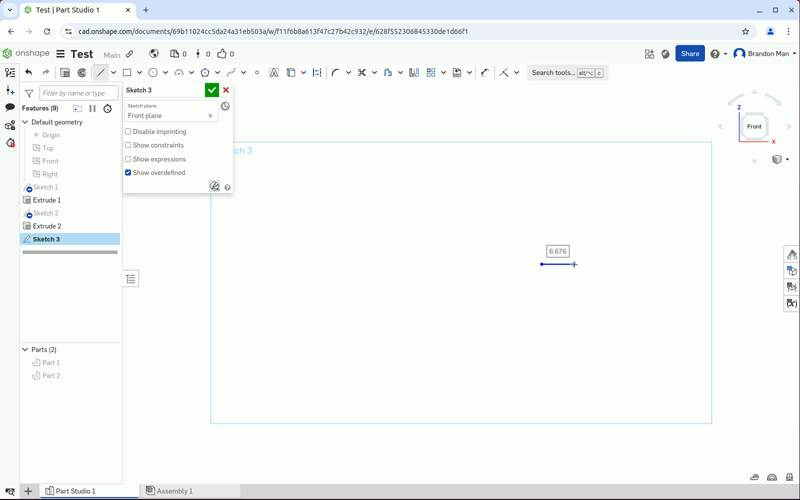
mouse_move(589, 264)
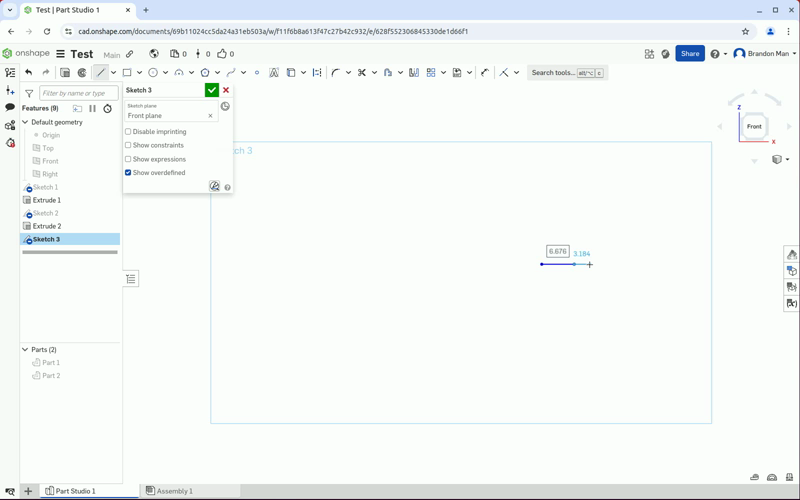
mouse_move(574, 235)
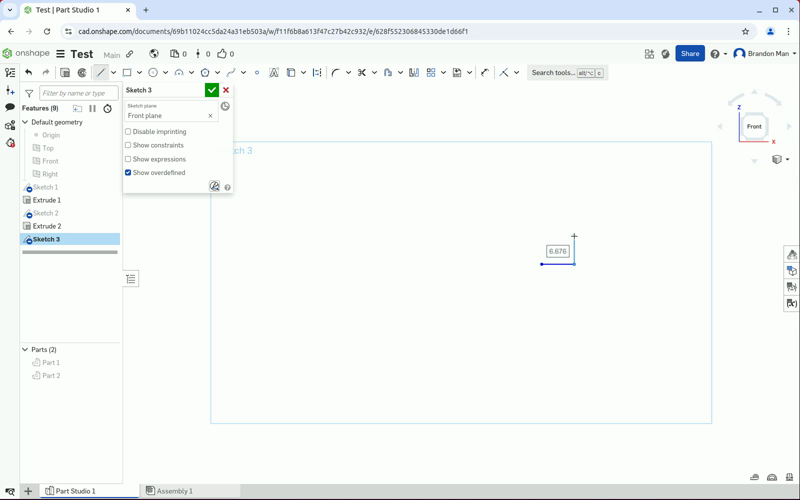
click(574, 235)
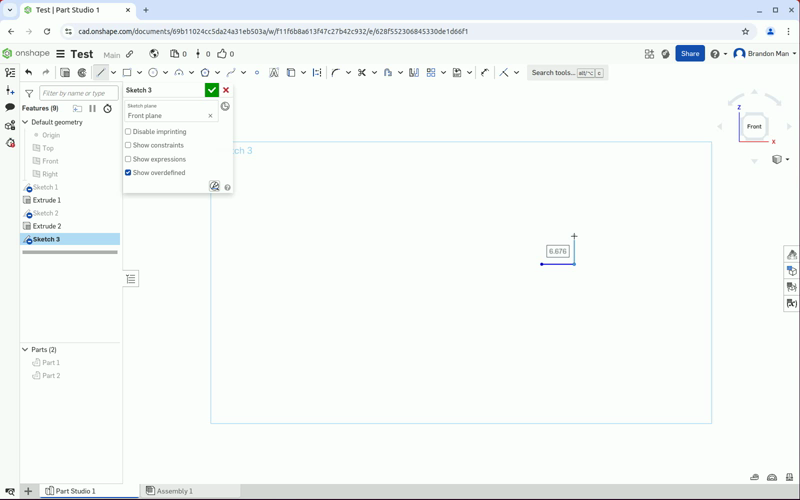
key_up(shift)
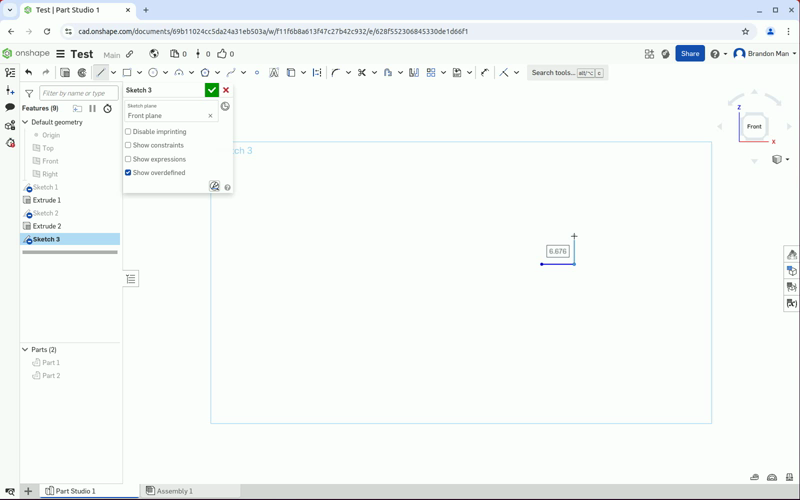
key_down(shift)
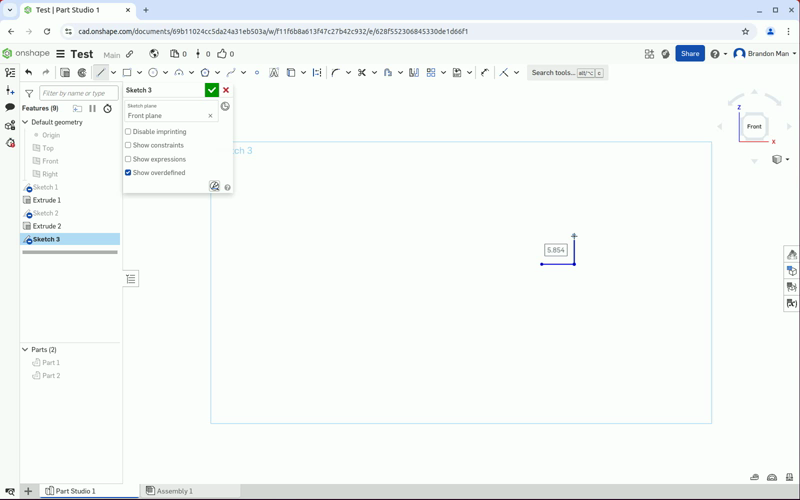
mouse_move(589, 235)
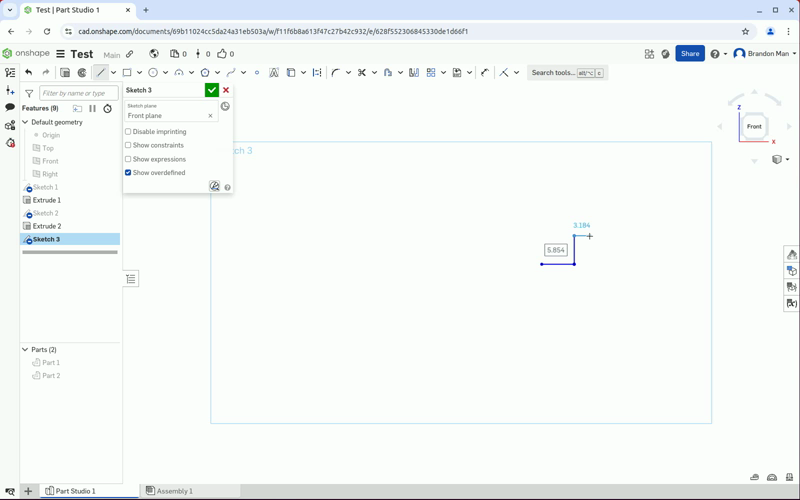
mouse_move(541, 235)
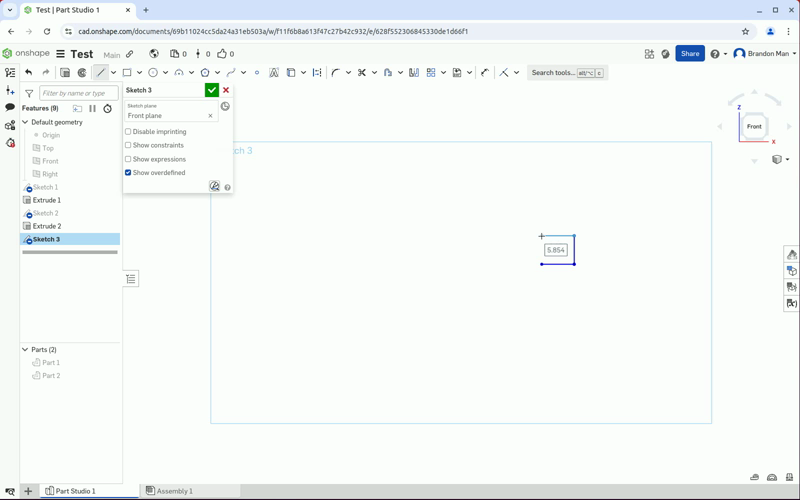
click(541, 235)
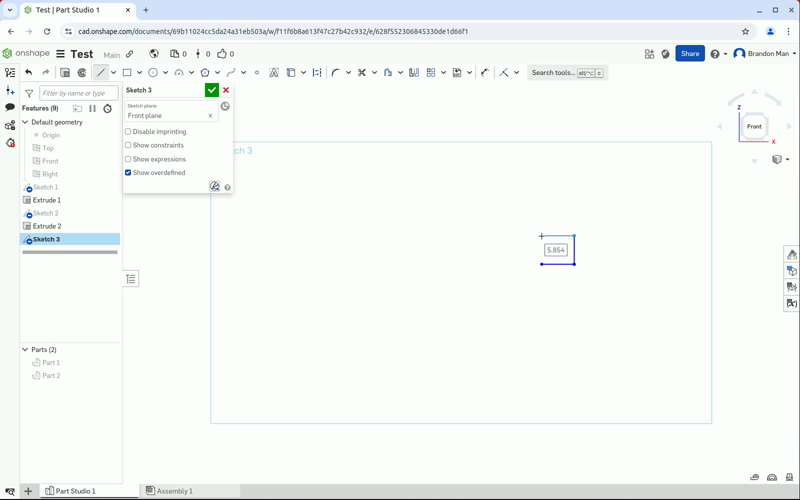
key_up(shift)
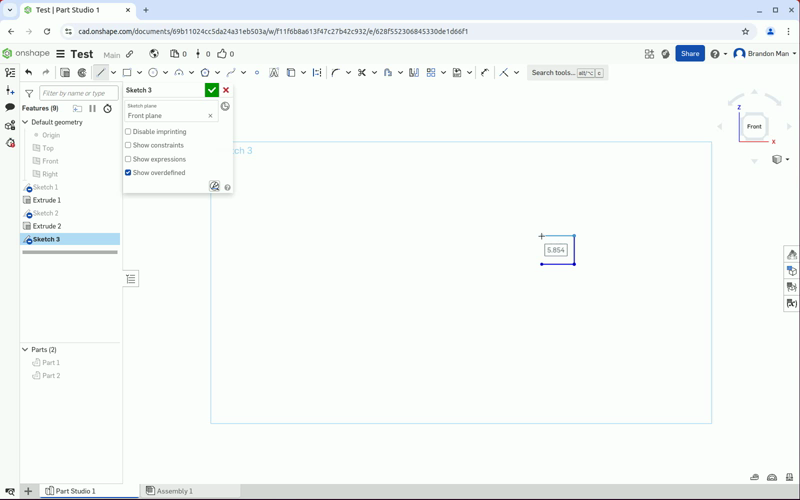
mouse_move(571, 235)
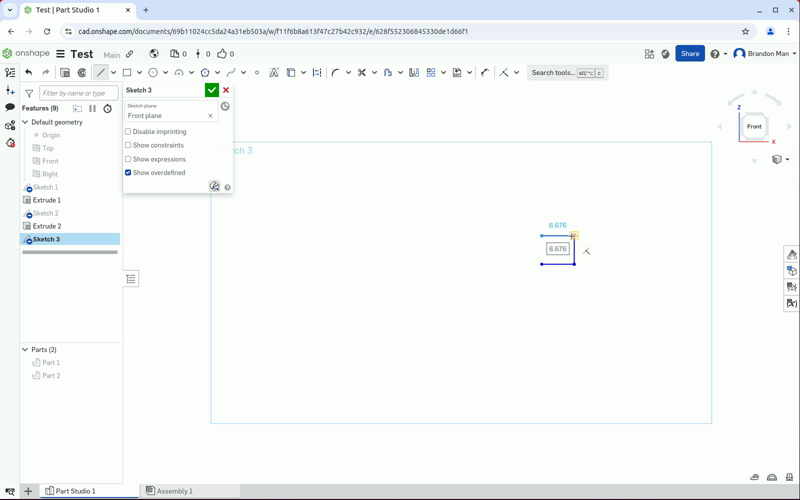
key_down(shift)
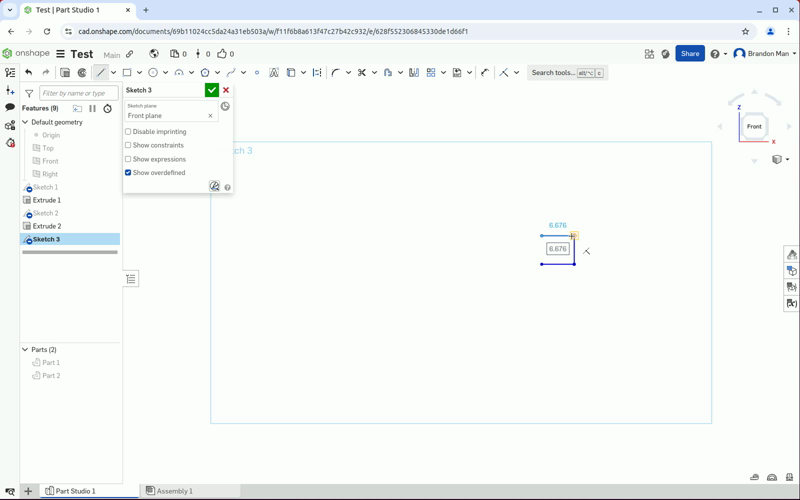
mouse_move(541, 264)
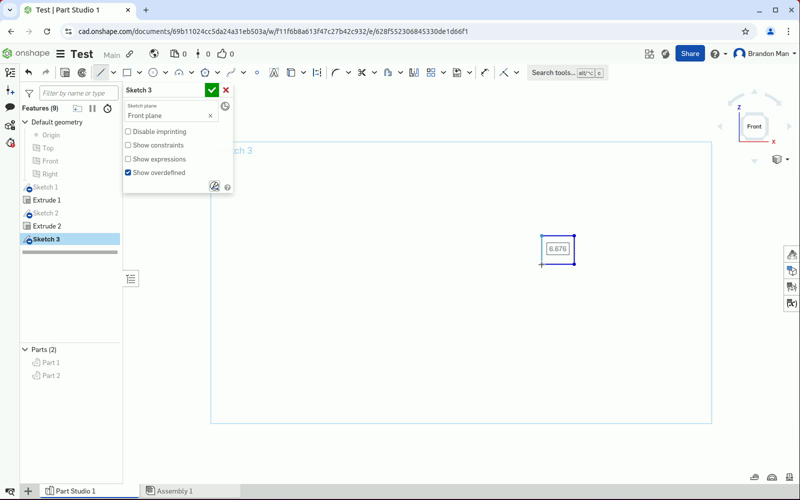
key_up(shift)
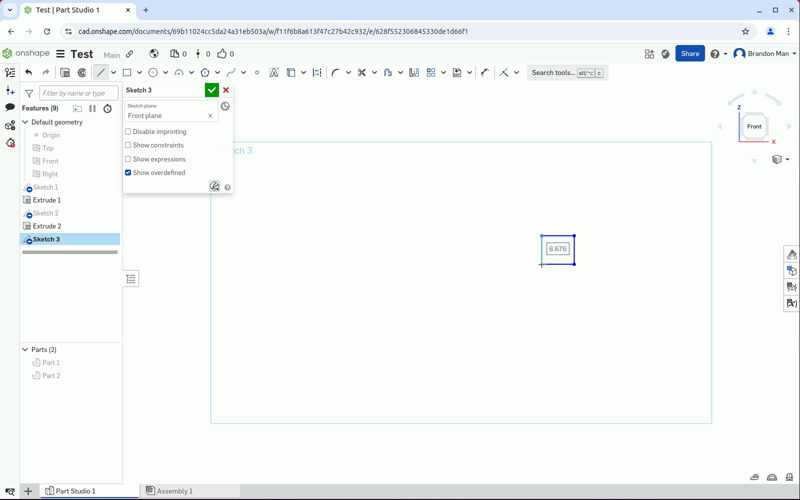
click(541, 264)
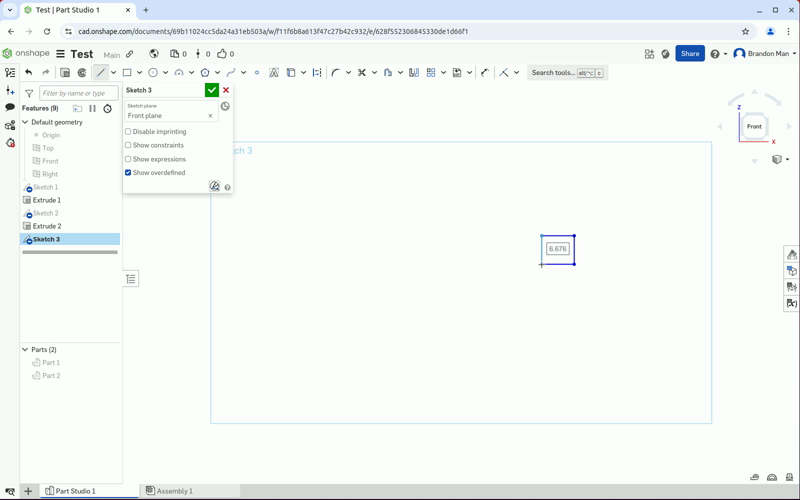
key(esc)
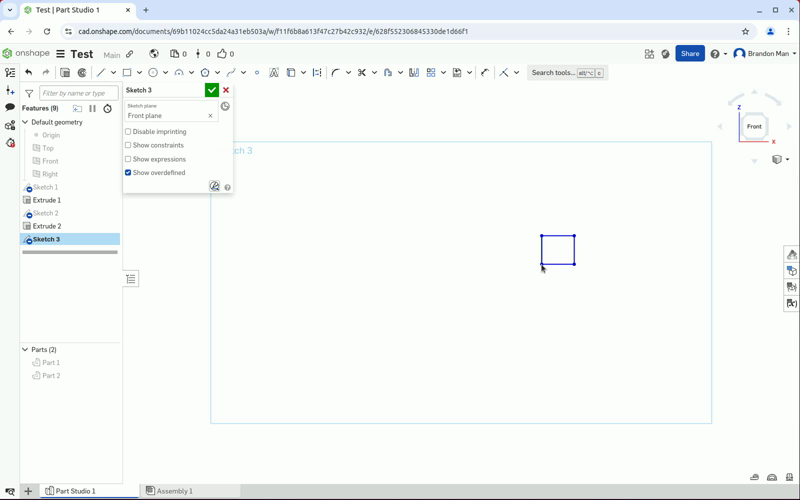
mouse_move(556, 248)
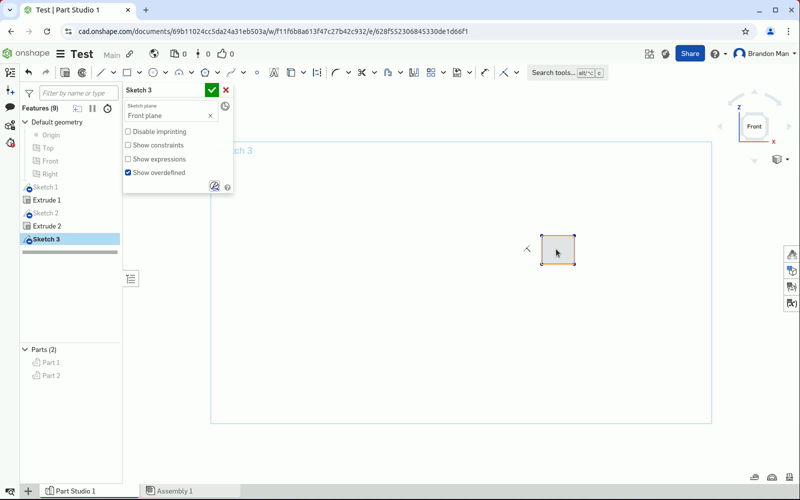
scroll(6)
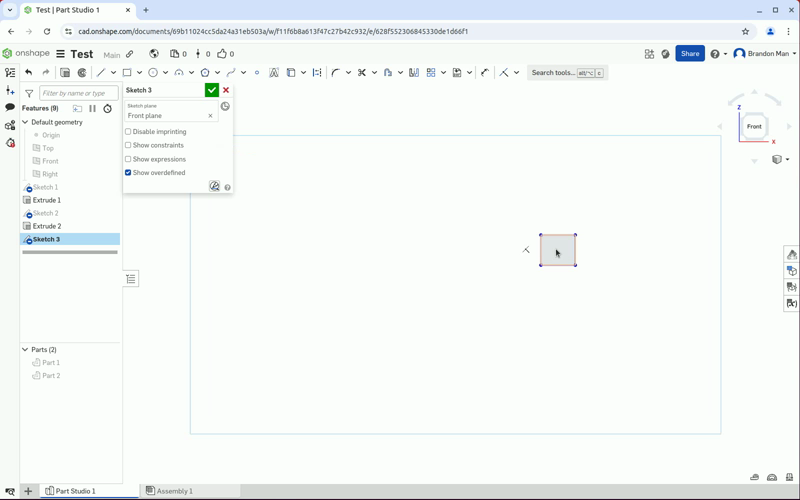
scroll(6)
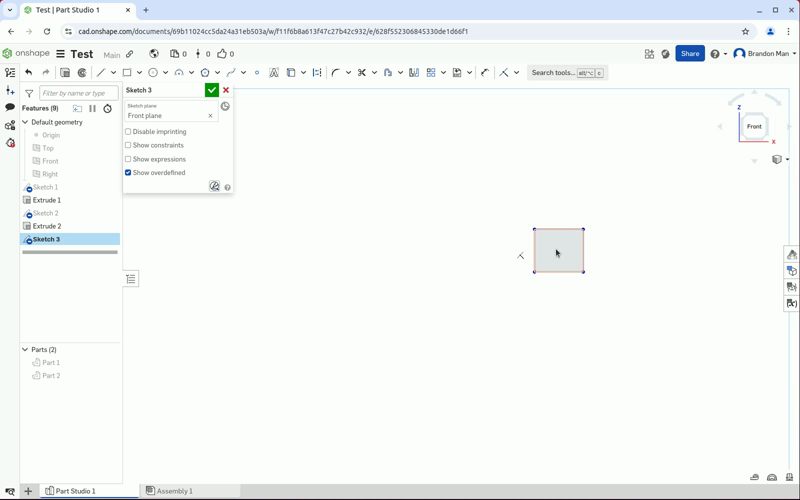
scroll(6)
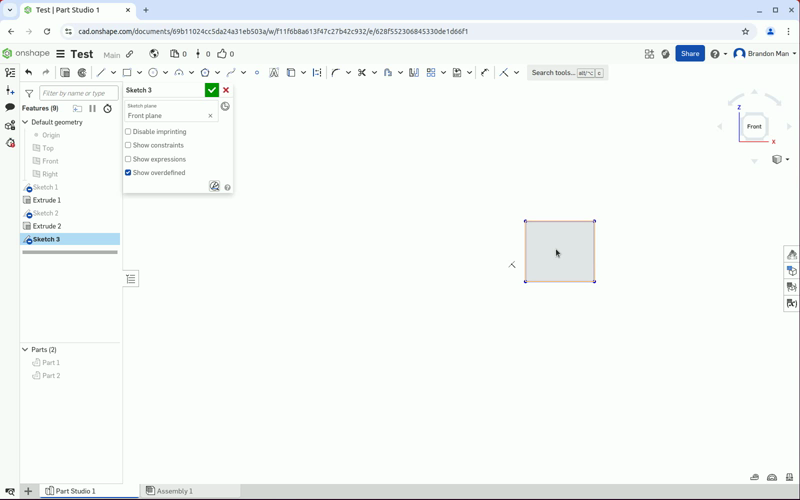
scroll(6)
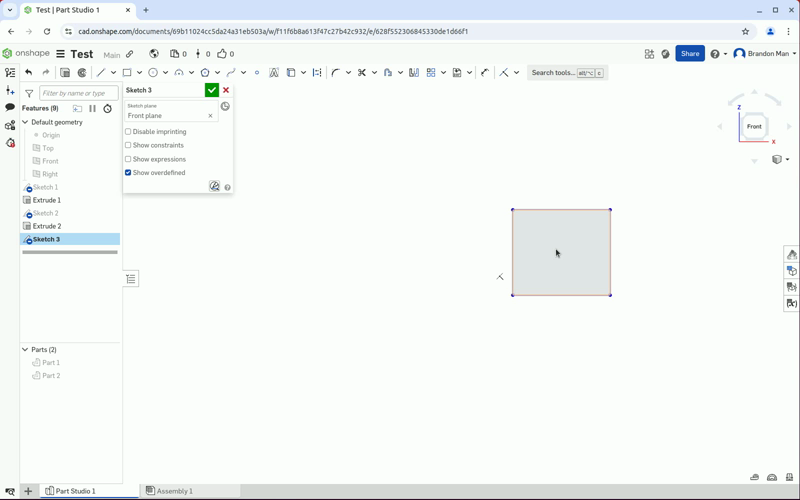
scroll(6)
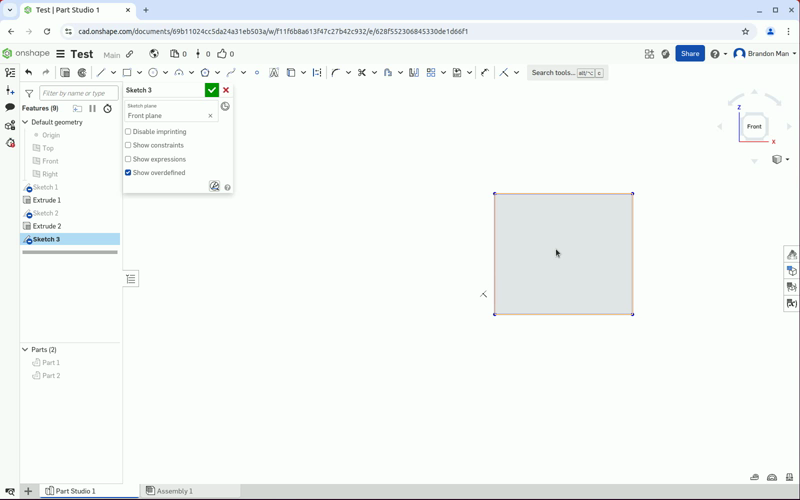
scroll(6)
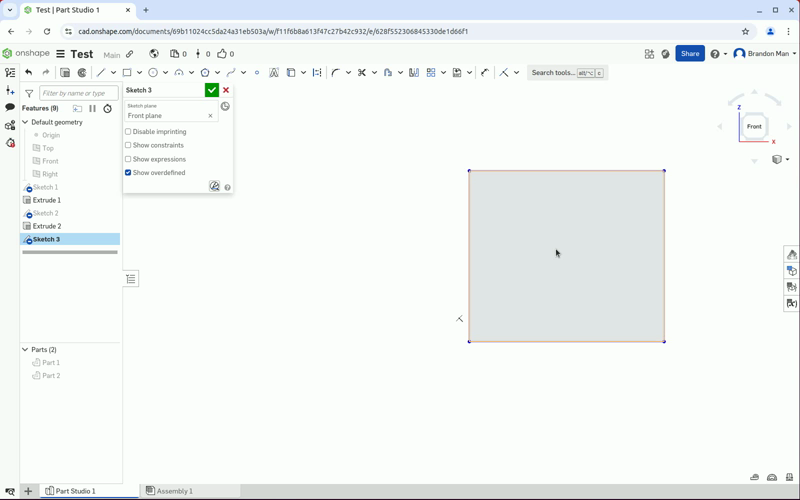
scroll(6)
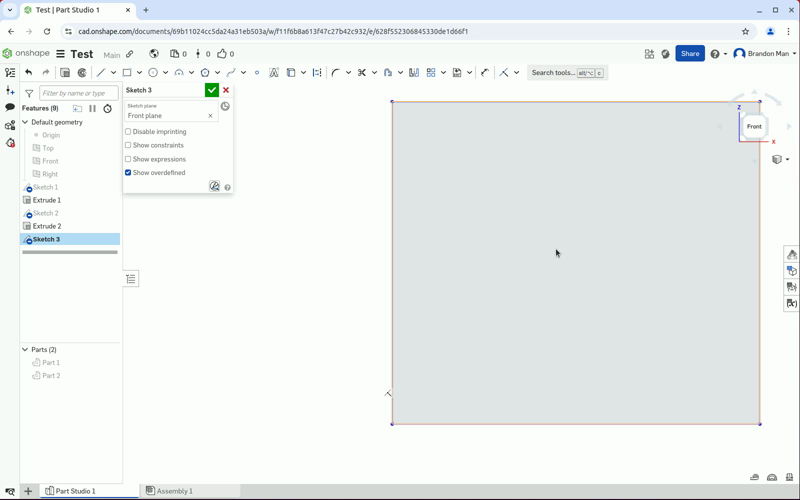
click(556, 248)
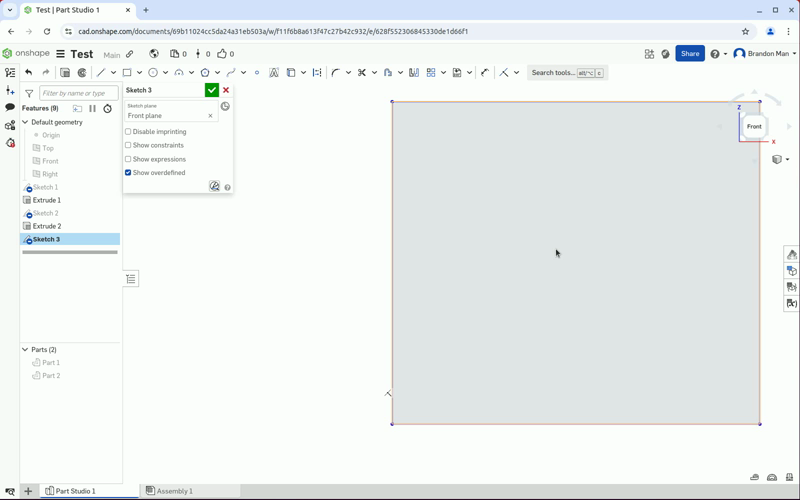
scroll(-6)
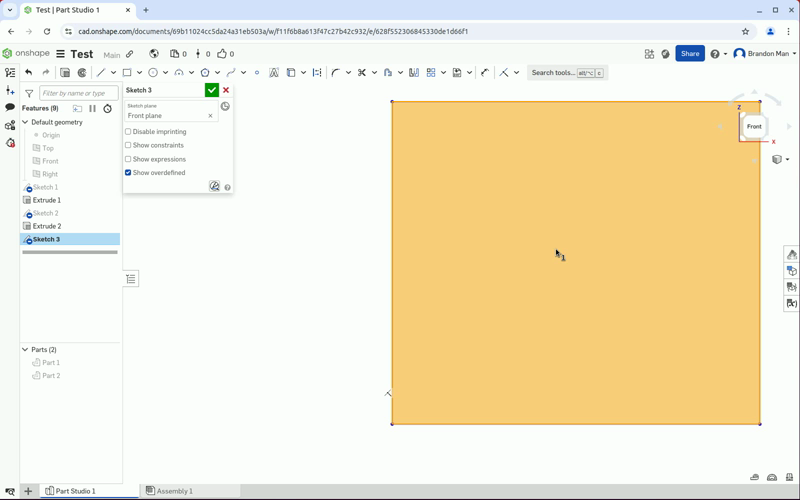
scroll(-6)
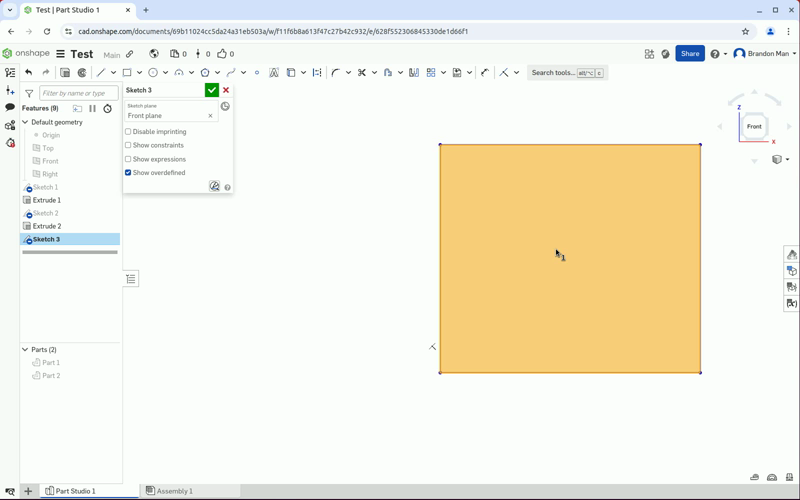
scroll(-6)
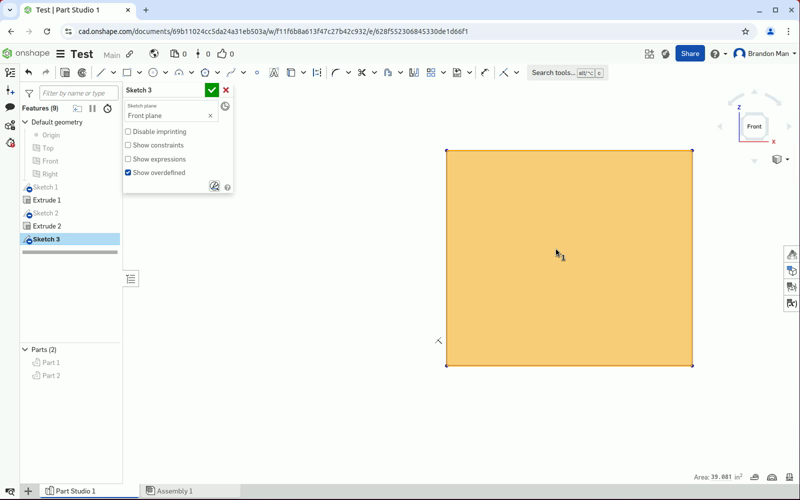
scroll(-6)
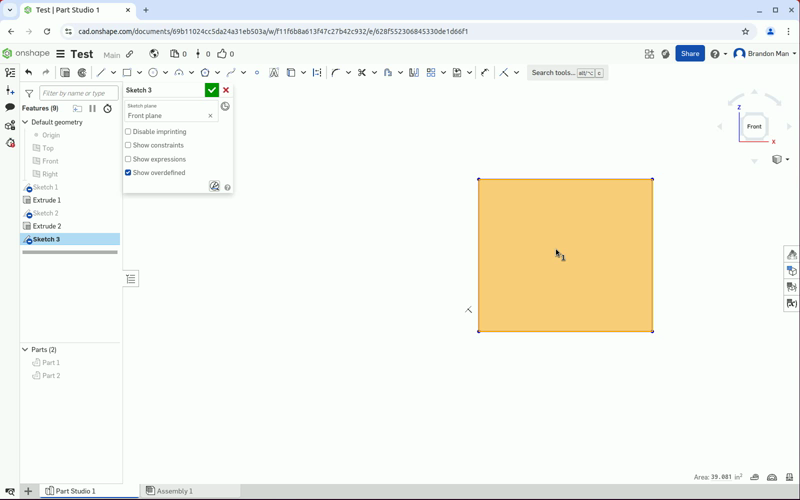
scroll(-6)
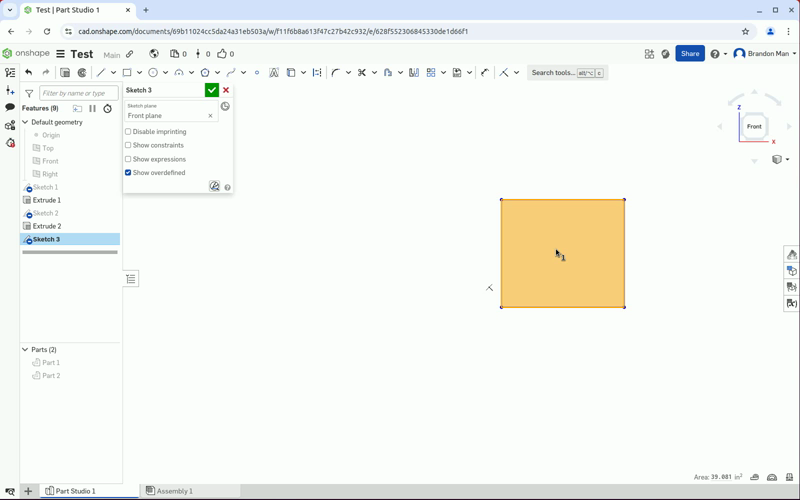
scroll(-6)
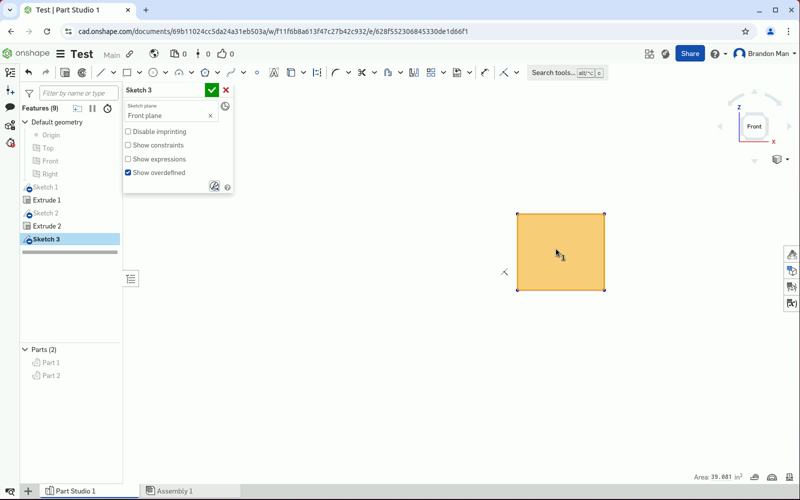
scroll(-6)
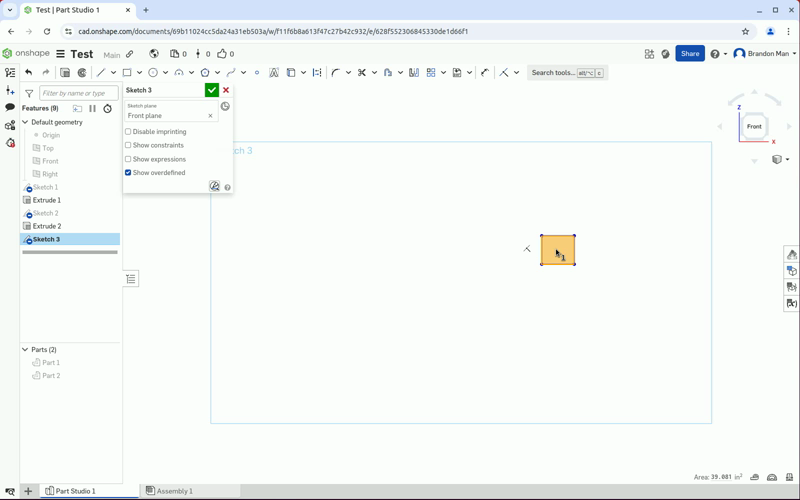
mouse_move(73, 352)
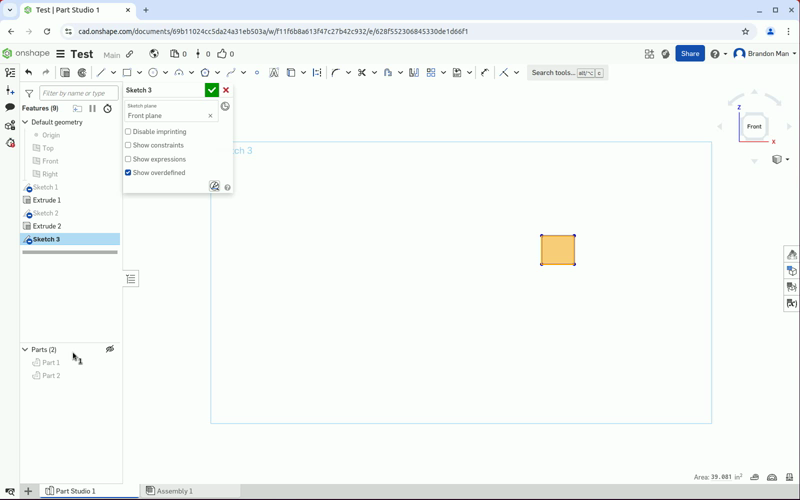
key(shift+y)
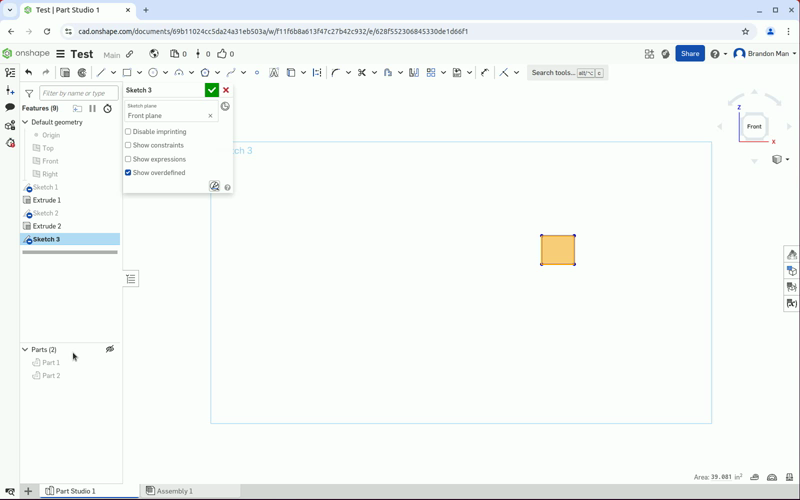
key(shift+e)
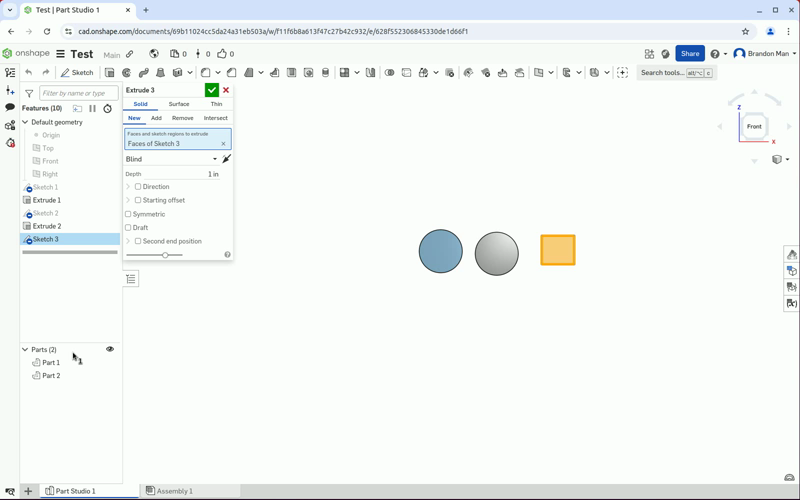
mouse_move(143, 106)
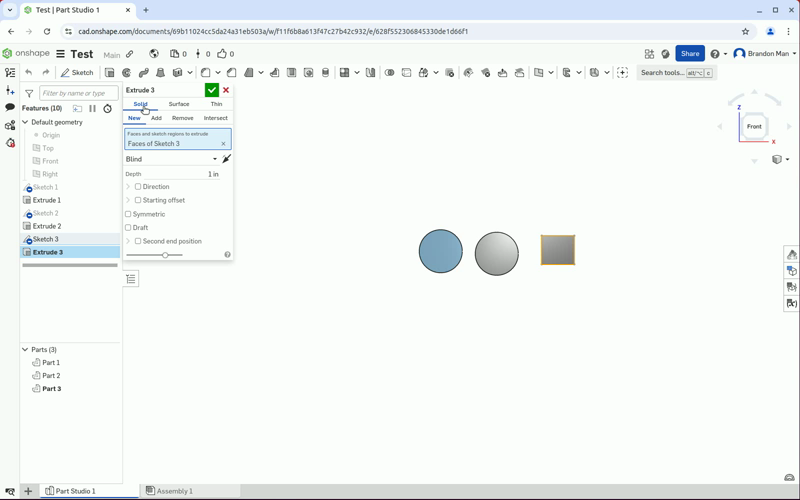
click(143, 106)
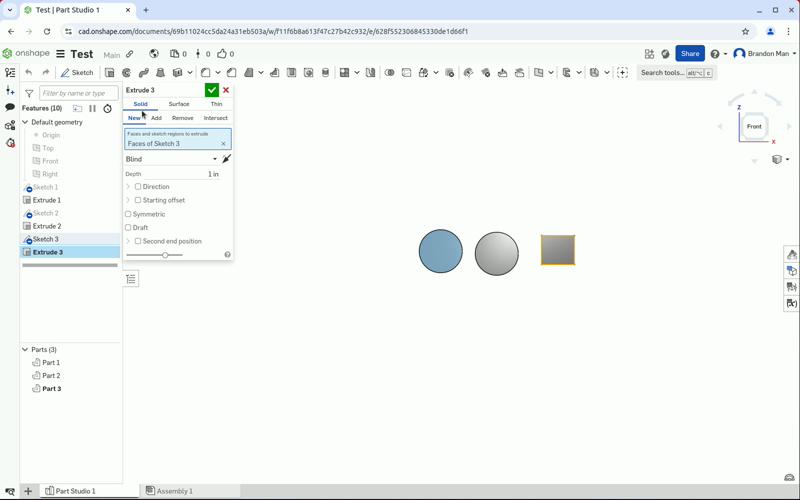
mouse_move(137, 120)
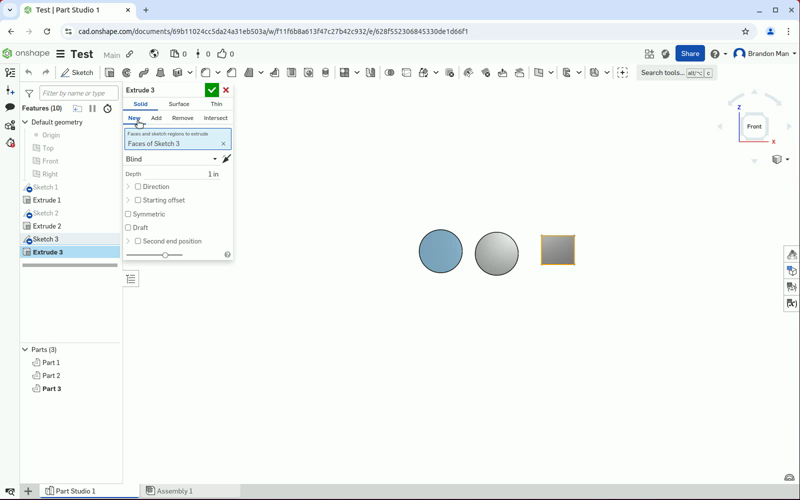
click(137, 120)
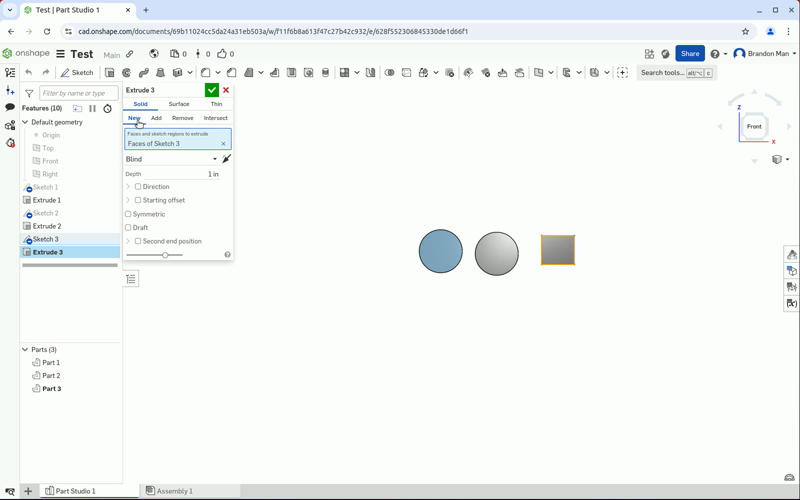
key(tab, 4)
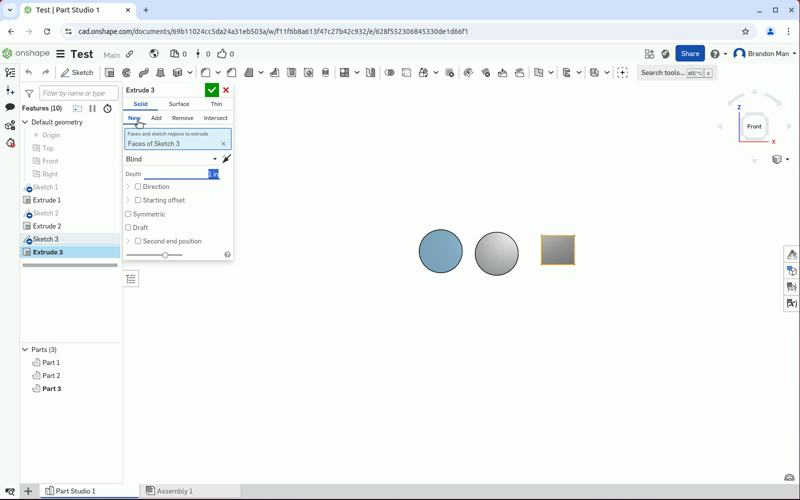
text(2.407)
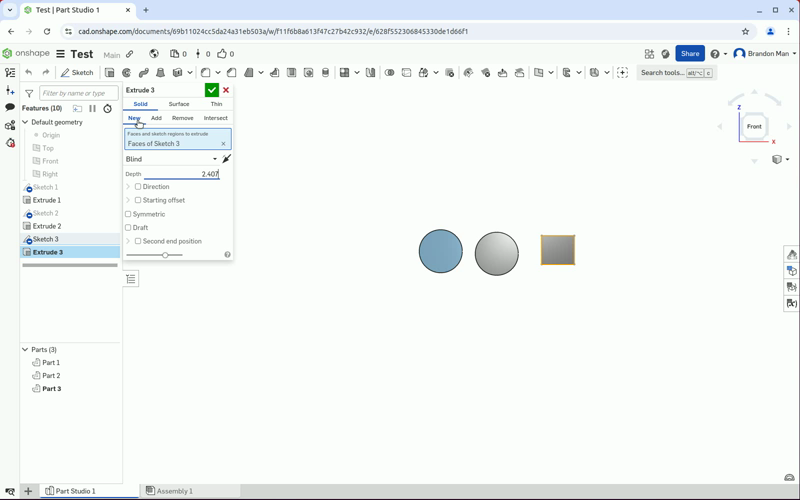
key(enter)
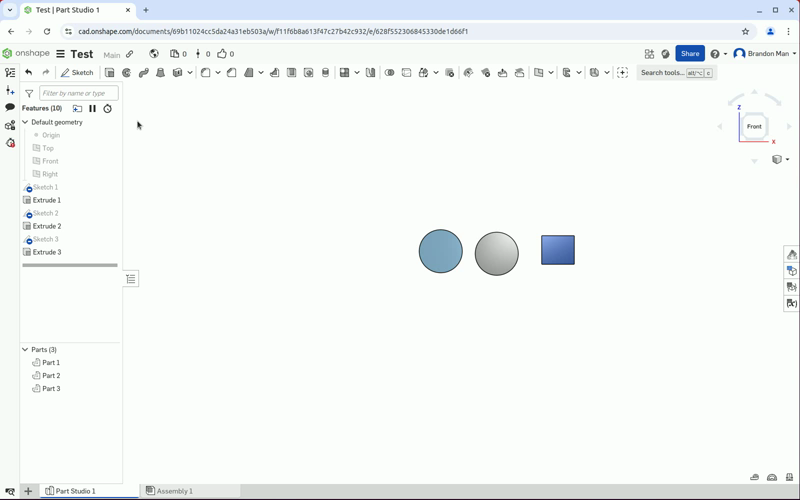
key(shift+h)
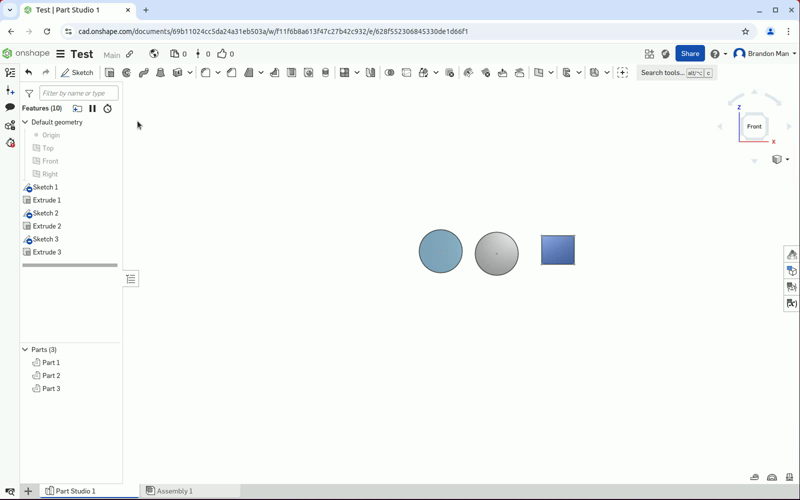
key(shift+h)
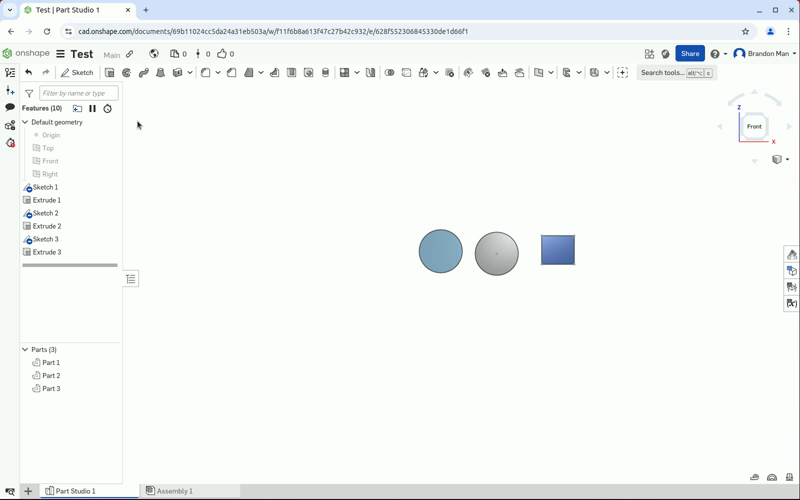
key(shift+7)
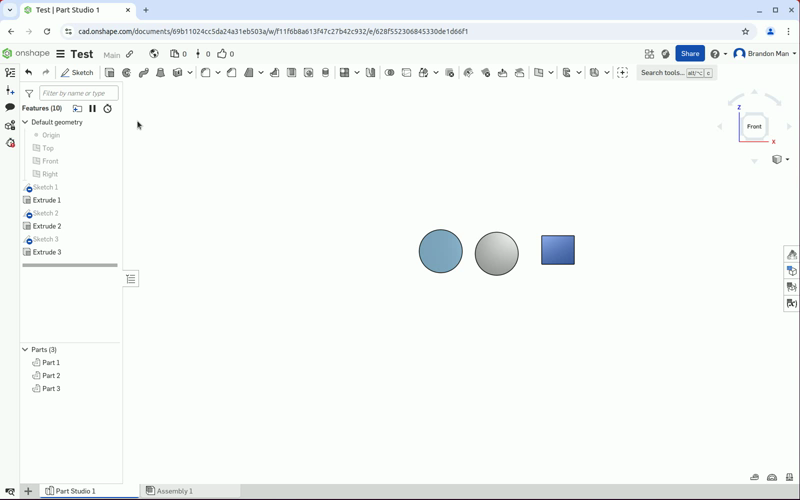
key(left, 2)
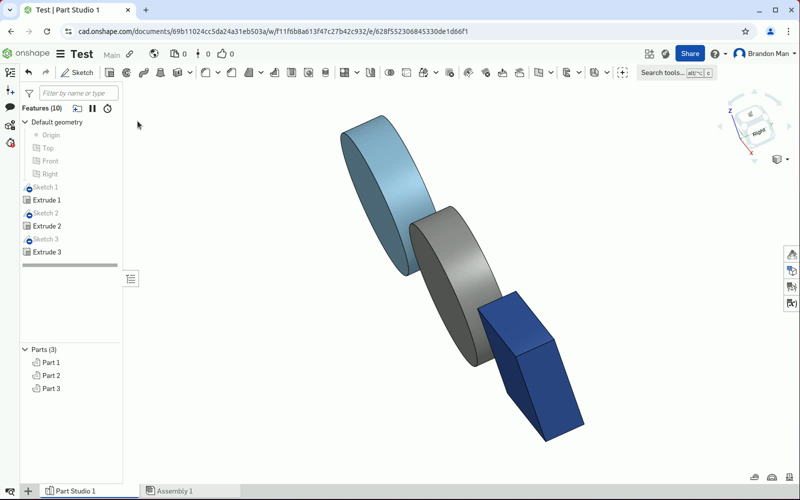
key(down, 2)
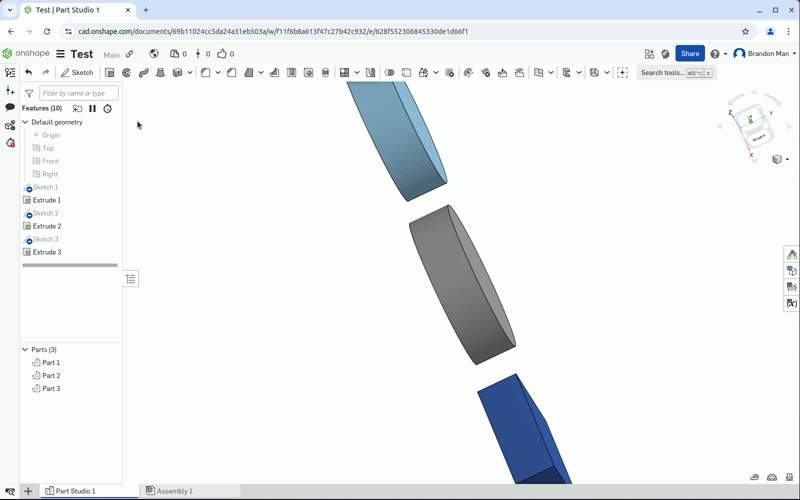
key(up, 2)
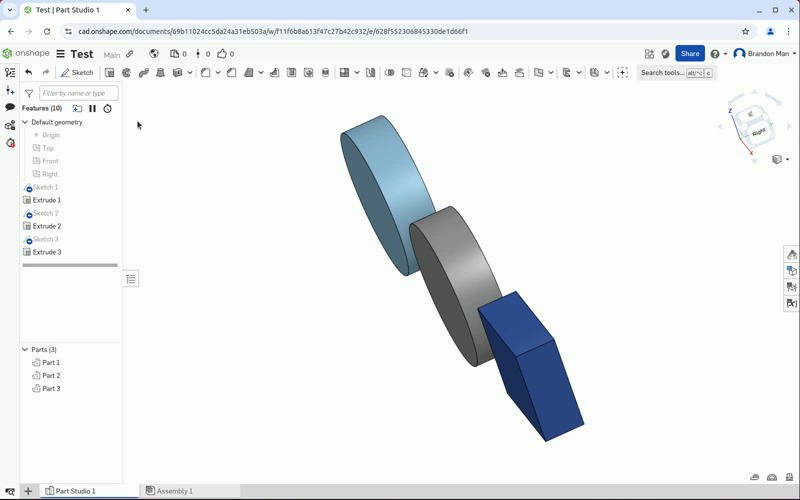
key(right, 2)
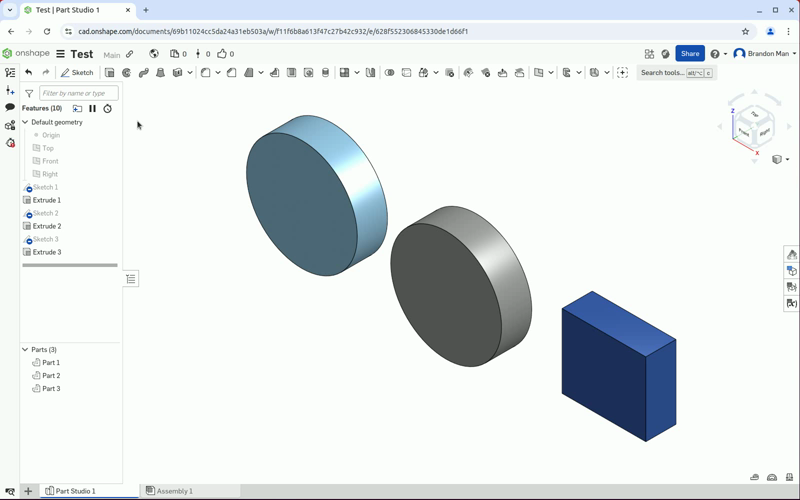
mouse_move(73, 189)
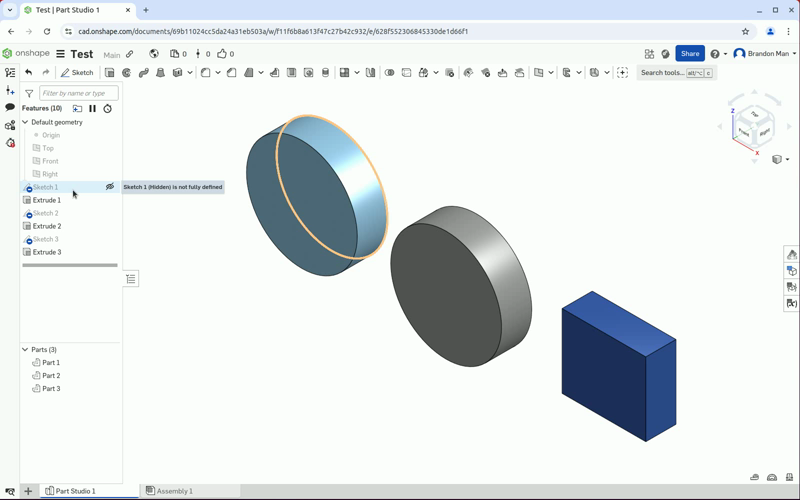
click(73, 189)